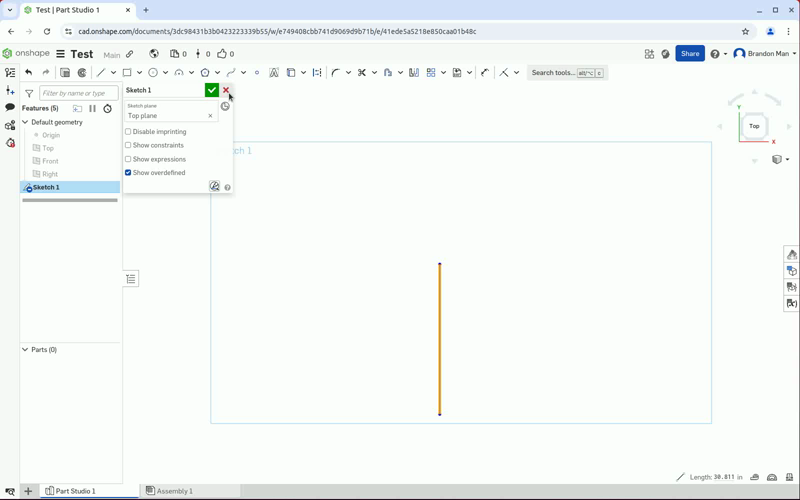
key(shift+h)
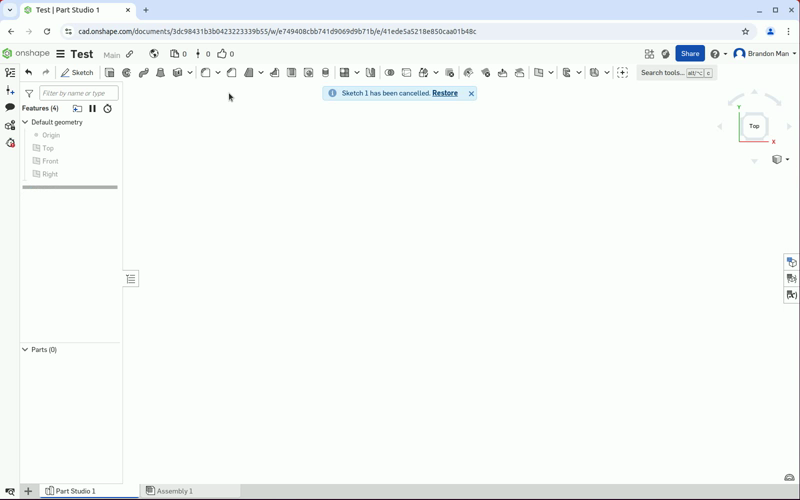
mouse_move(73, 352)
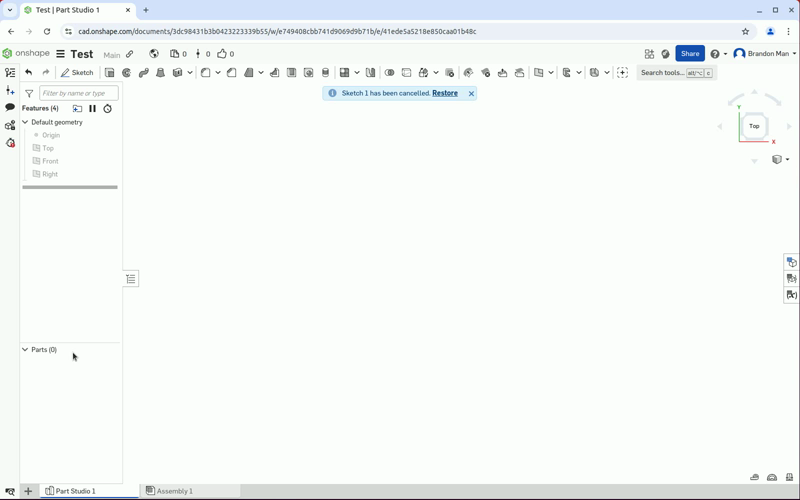
key(y)
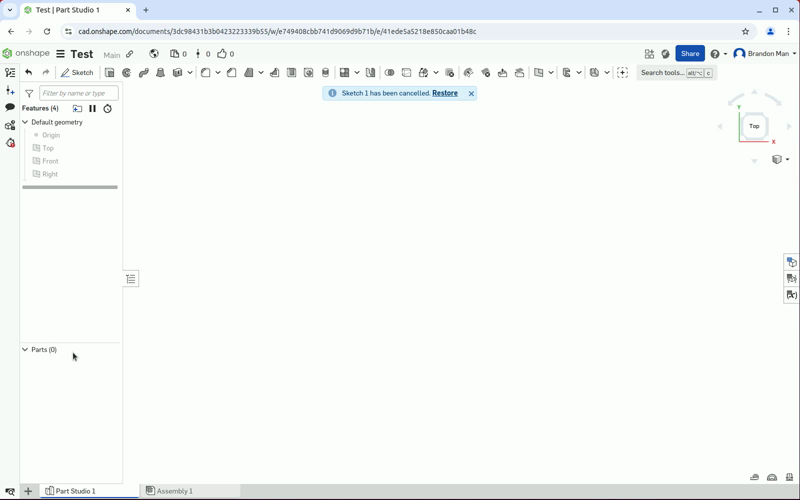
key(shift+p)
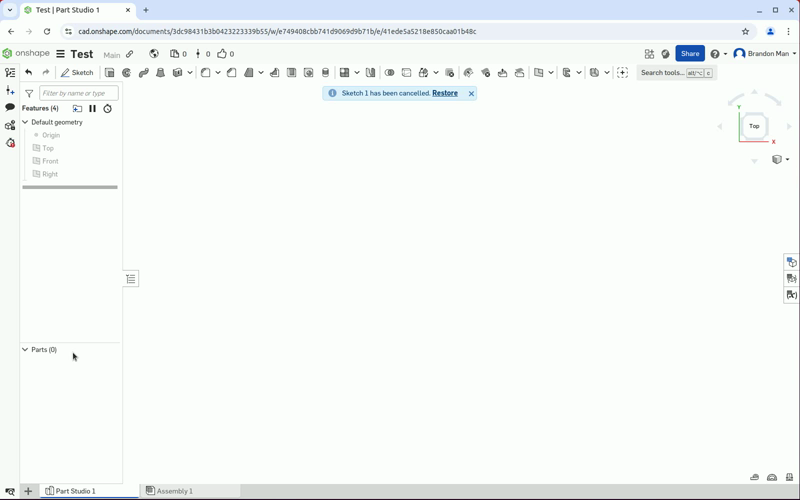
key(space)
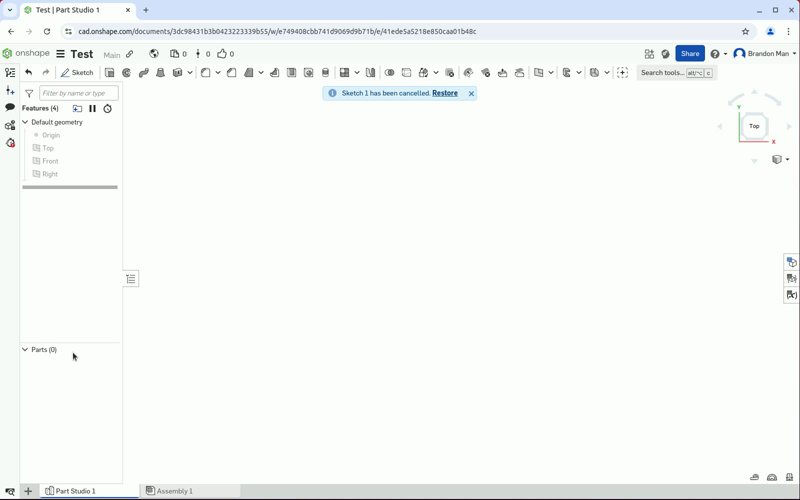
key_down(shift)
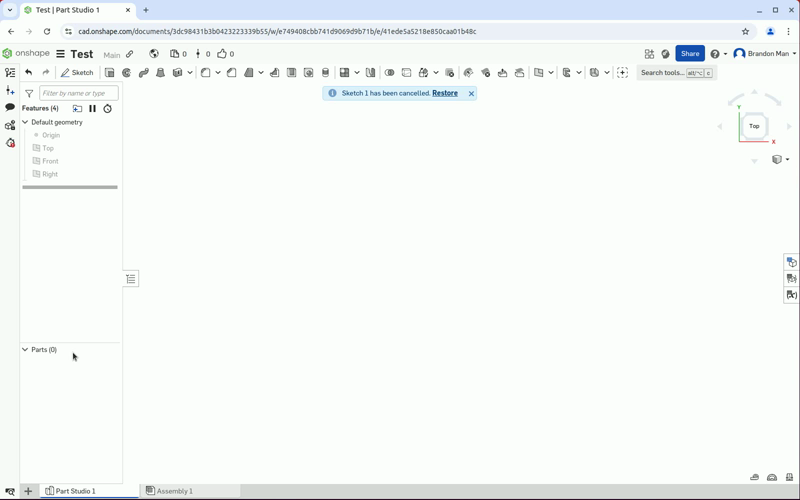
key(up)
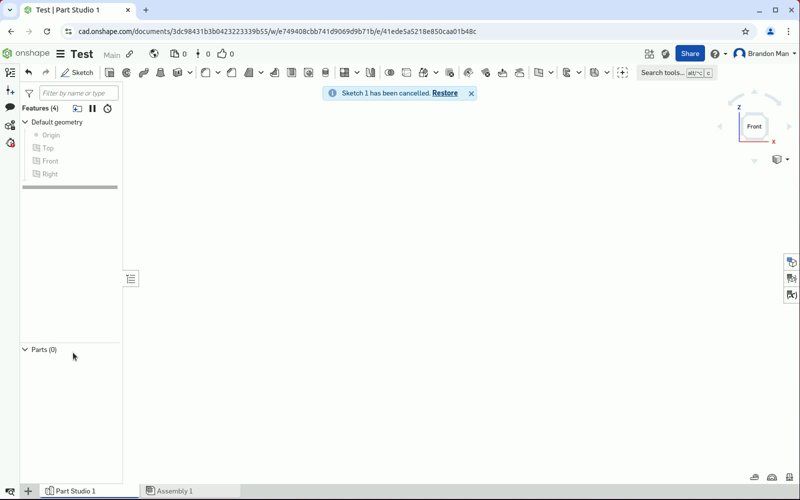
key_up(shift)
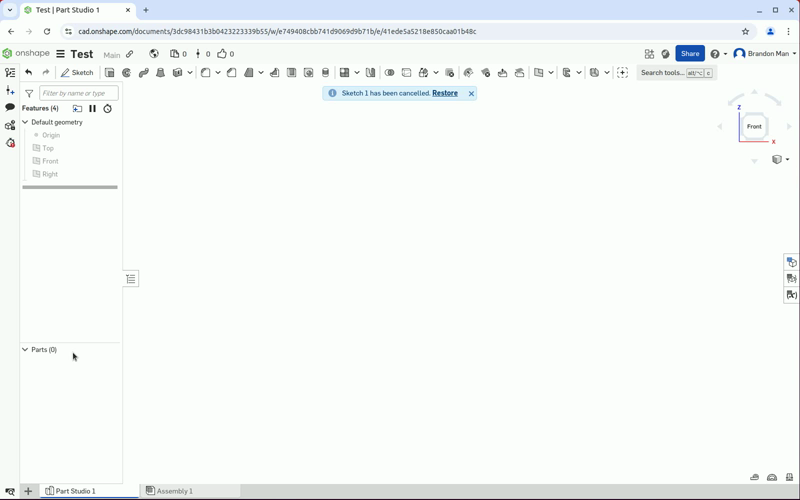
mouse_move(73, 352)
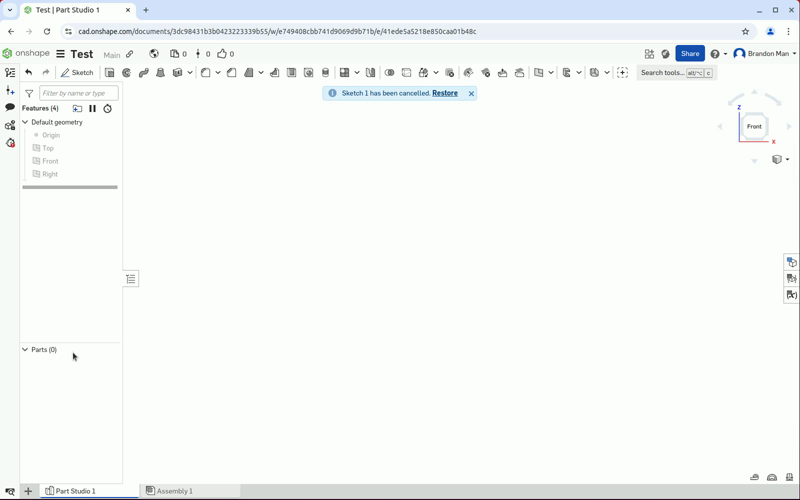
key(shift+y)
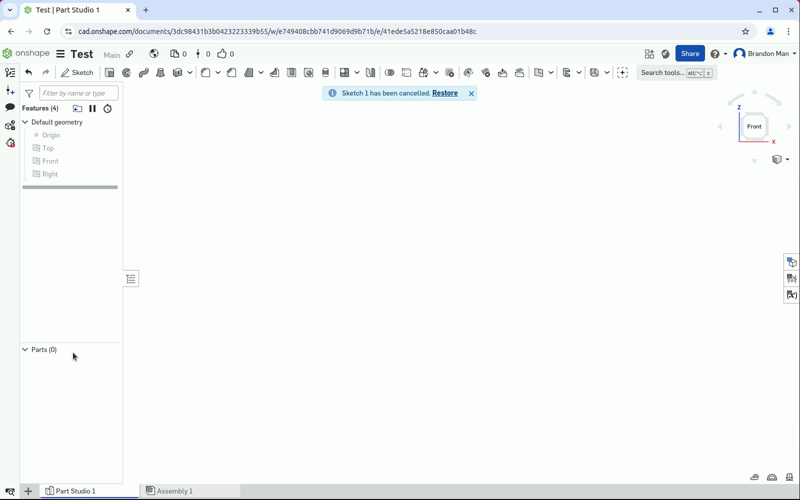
key(shift+s)
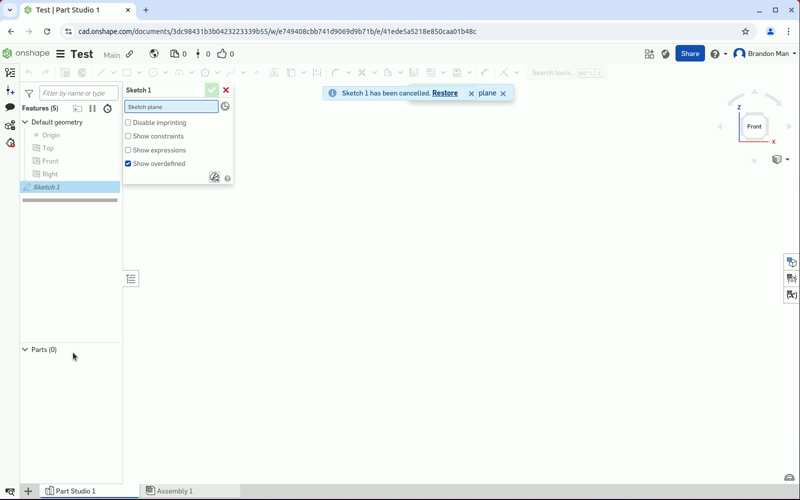
mouse_move(73, 163)
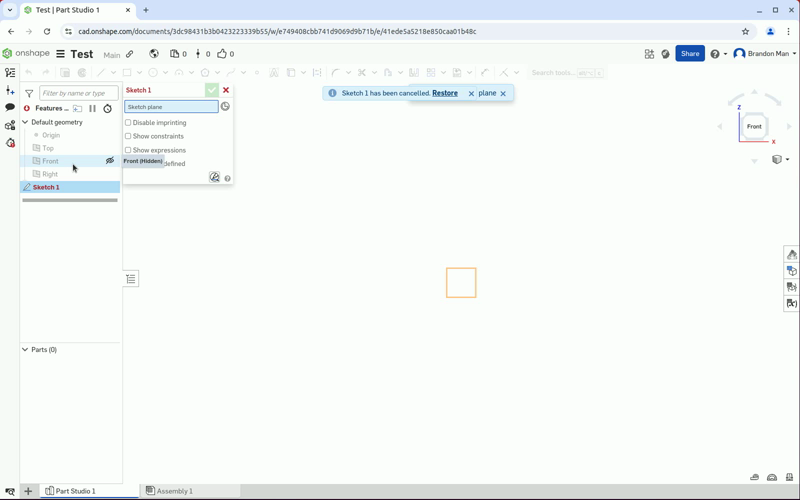
click(73, 163)
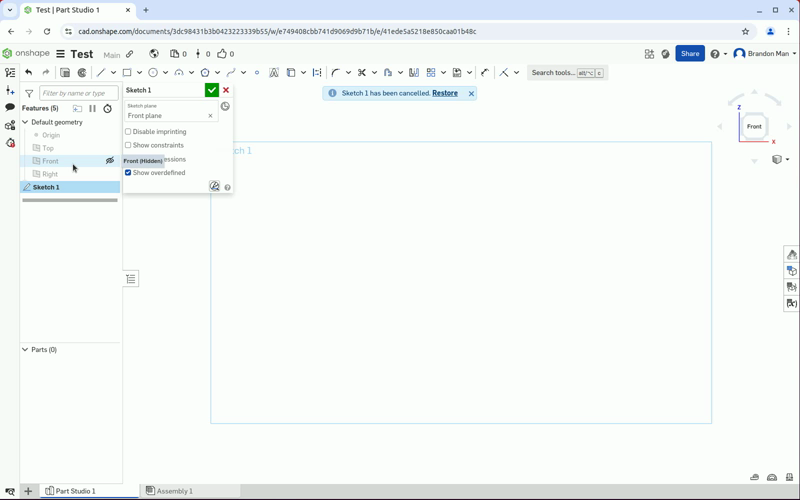
mouse_move(73, 352)
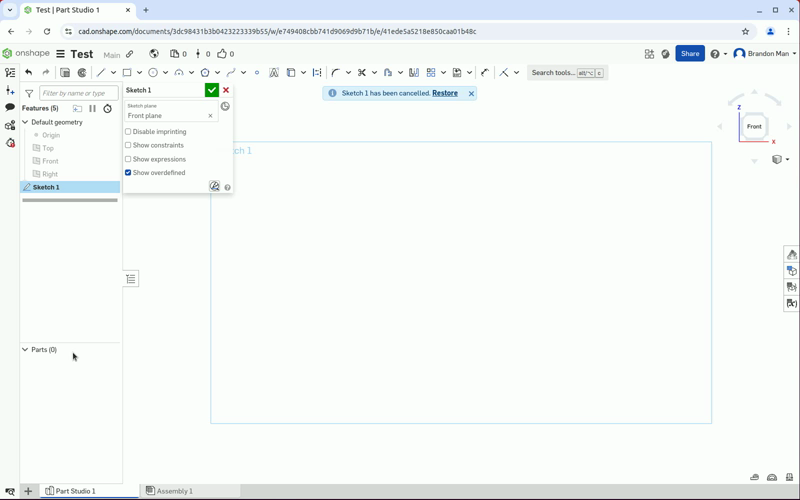
key(y)
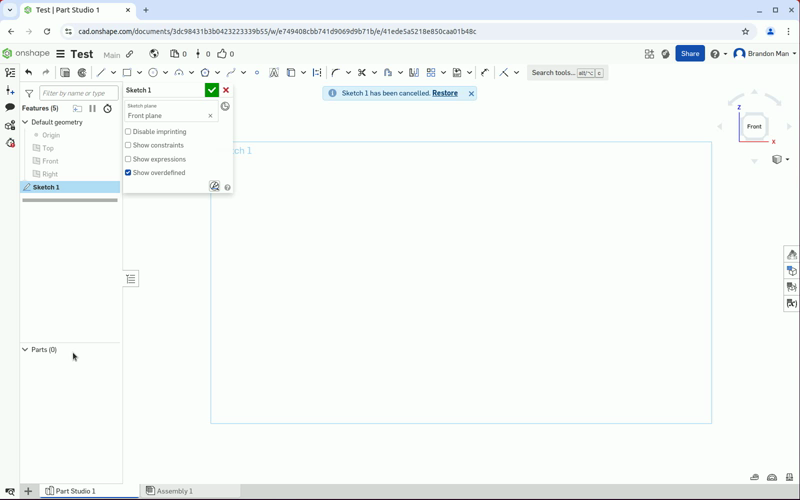
key(l)
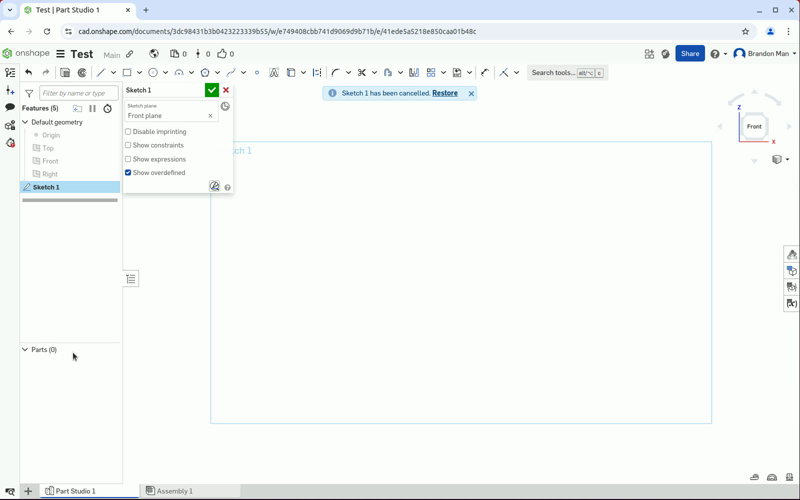
key_down(shift)
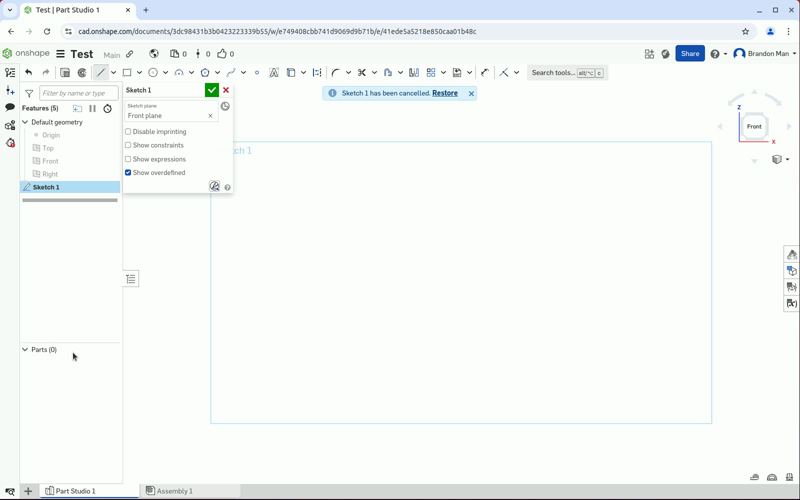
mouse_move(460, 297)
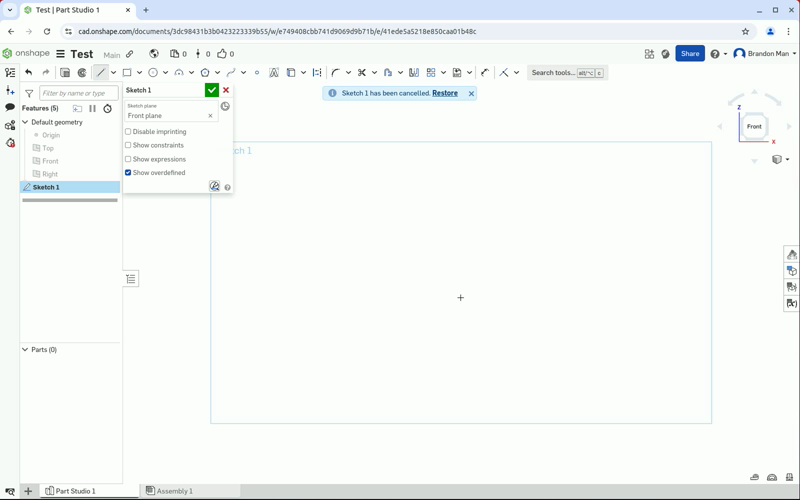
click(460, 297)
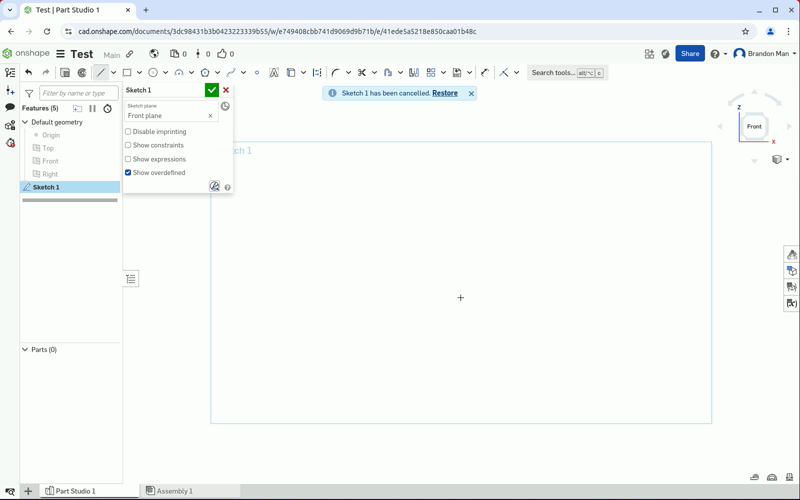
key_up(shift)
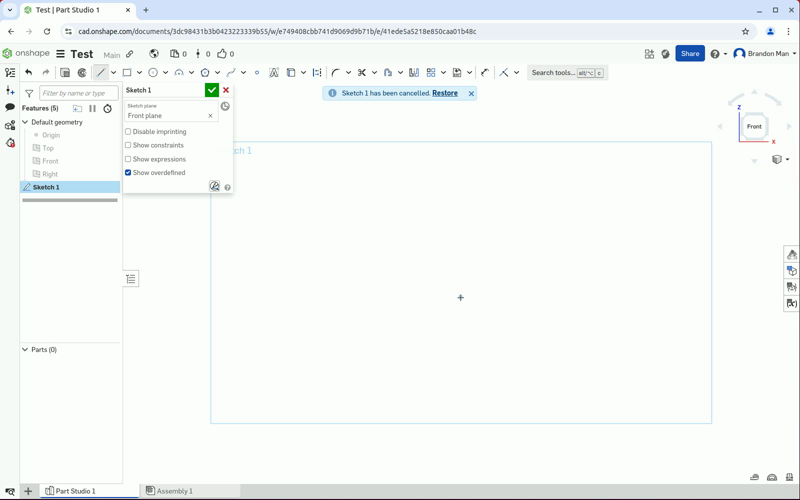
key_down(shift)
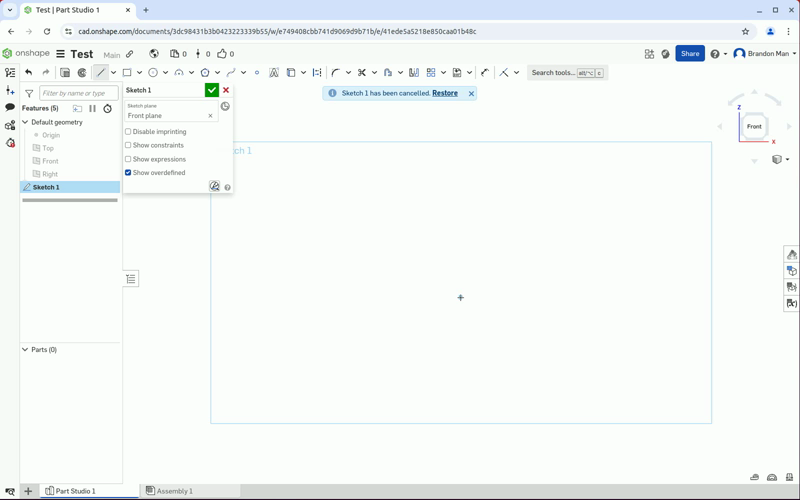
mouse_move(561, 297)
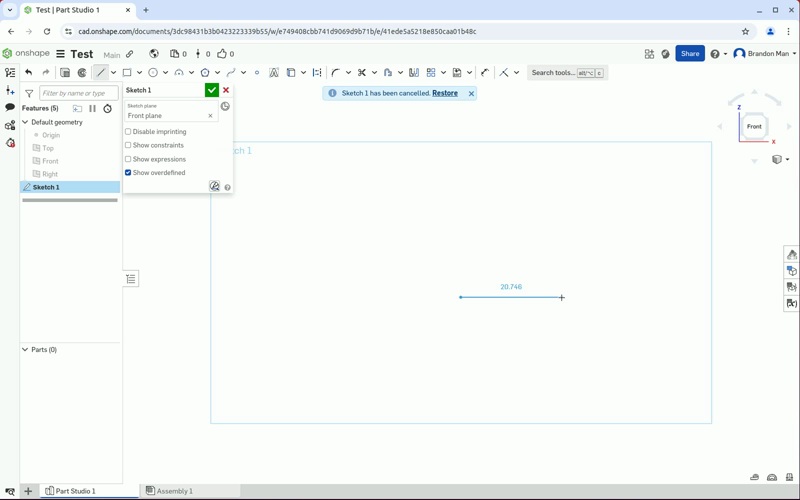
click(561, 297)
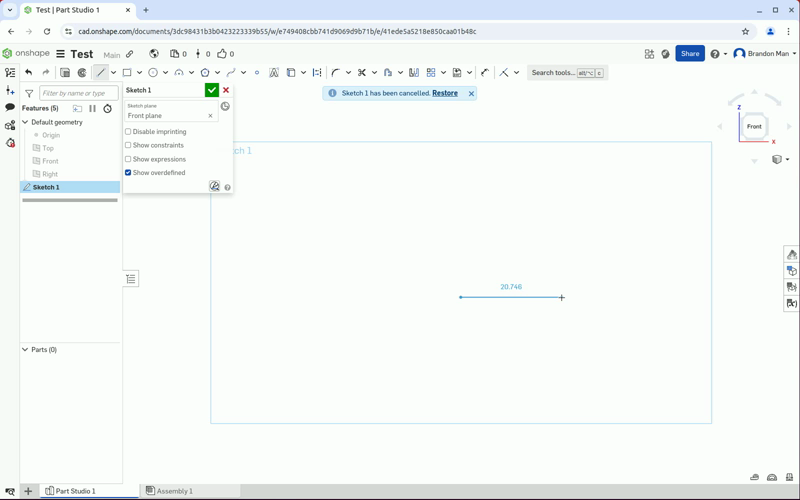
key_up(shift)
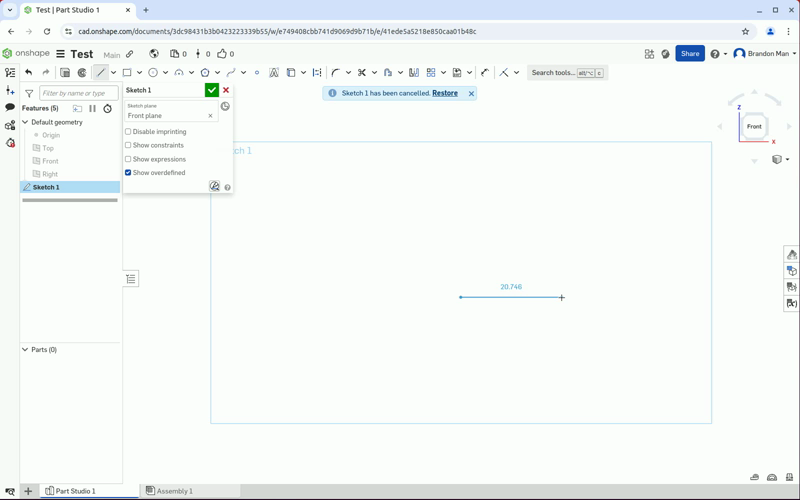
key_down(shift)
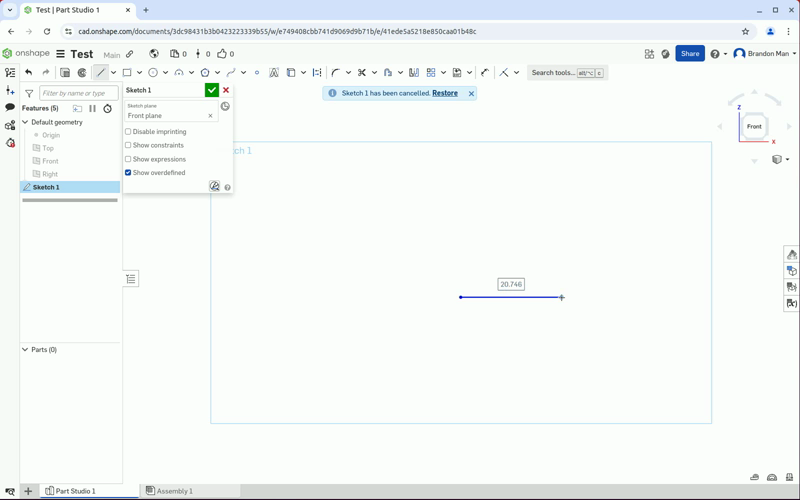
mouse_move(589, 297)
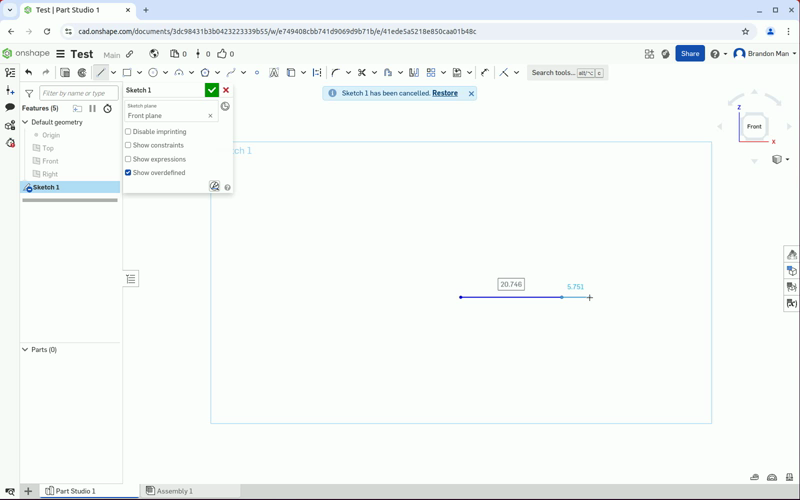
mouse_move(561, 282)
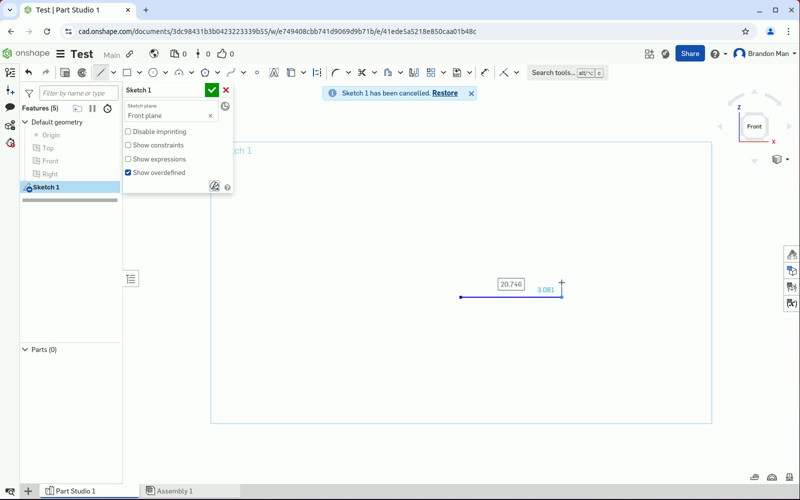
click(561, 282)
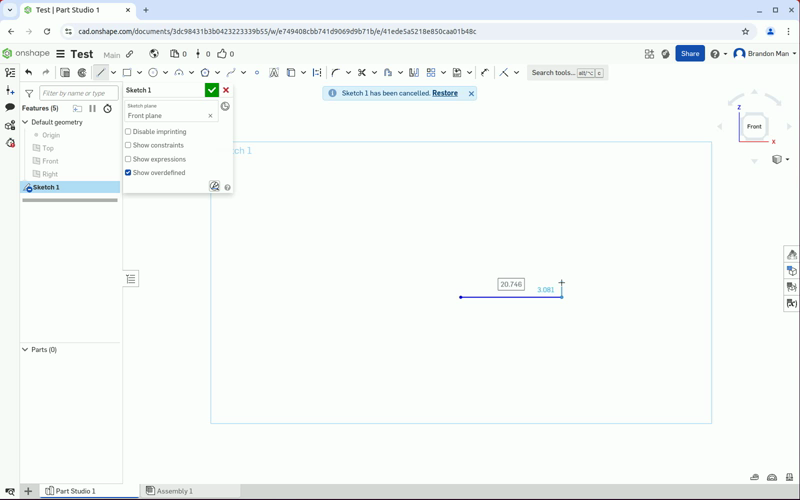
key_up(shift)
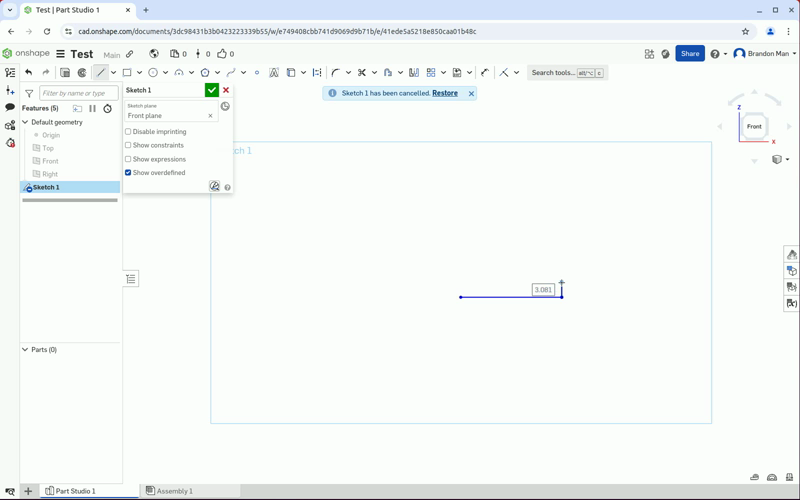
key_down(shift)
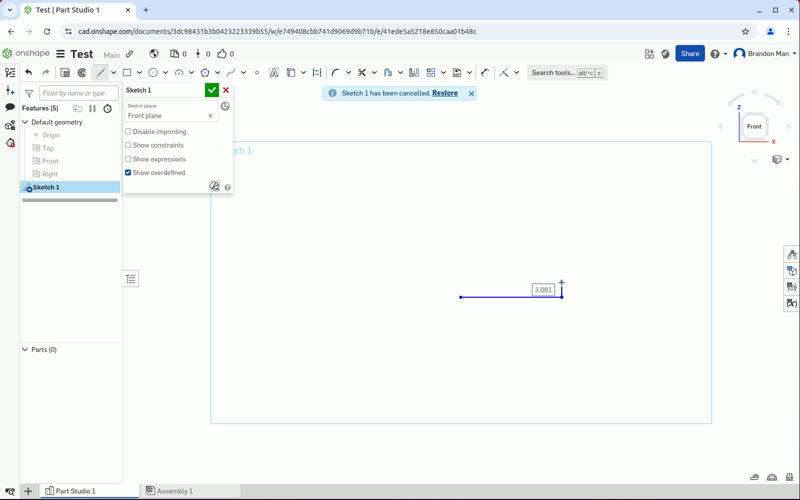
mouse_move(460, 282)
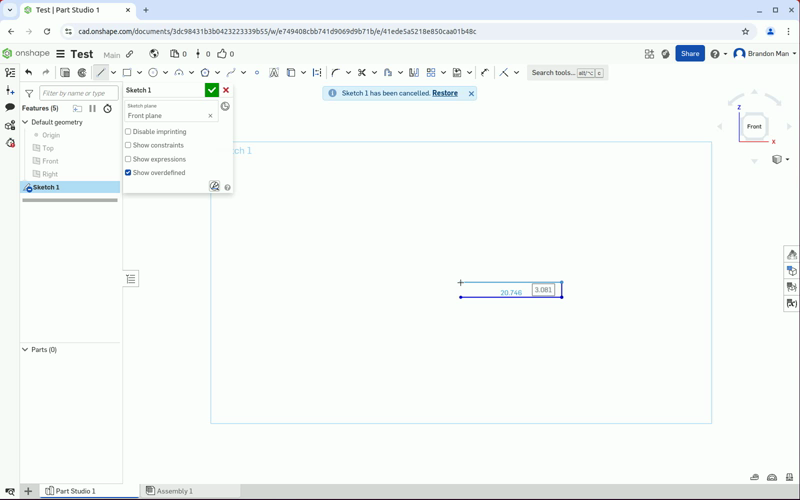
click(460, 282)
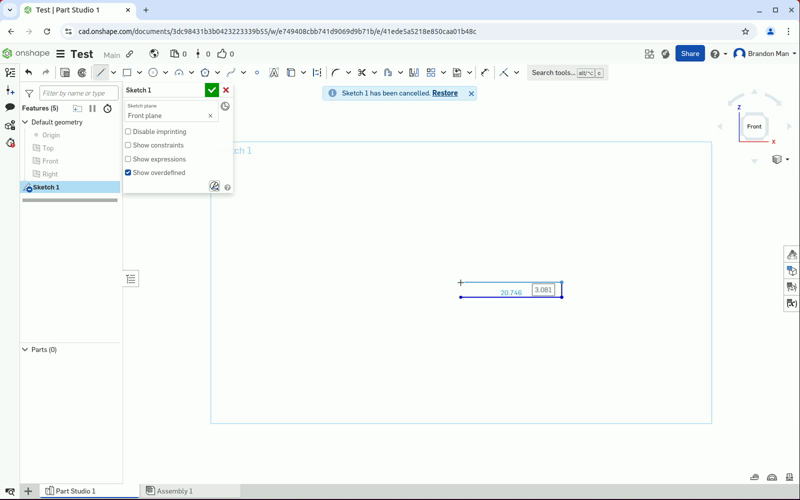
key_up(shift)
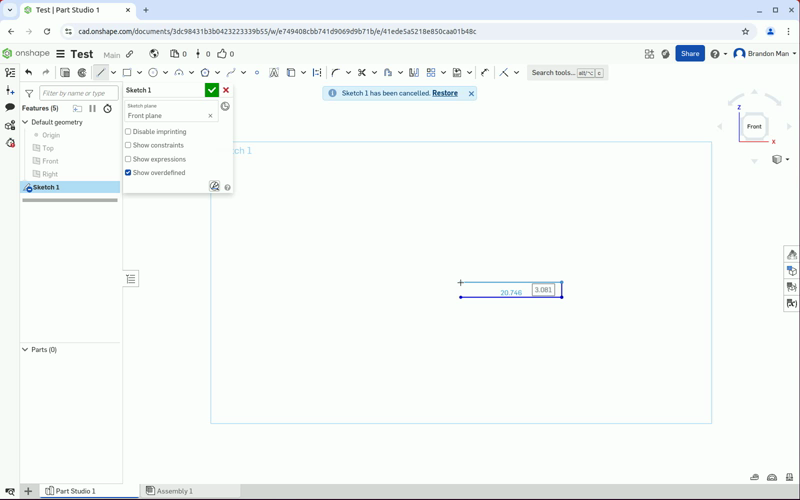
mouse_move(490, 282)
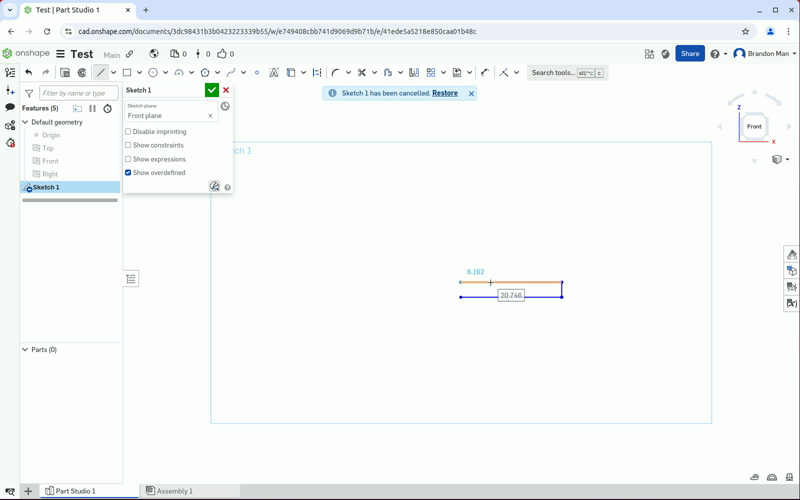
key_down(shift)
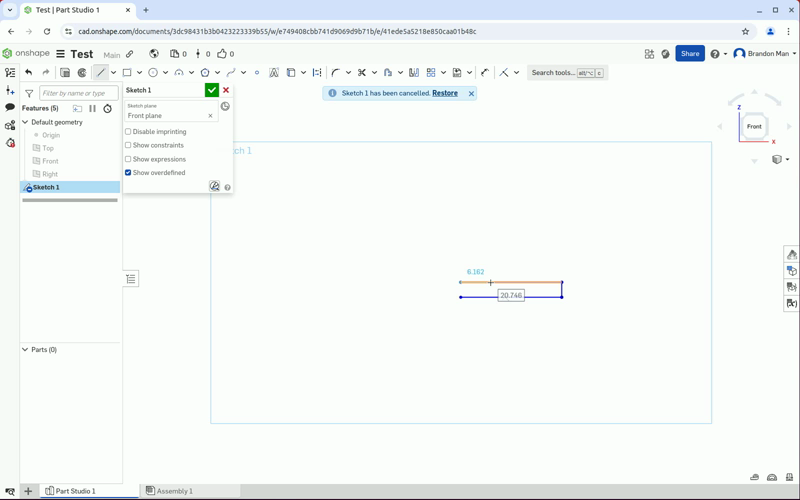
mouse_move(460, 297)
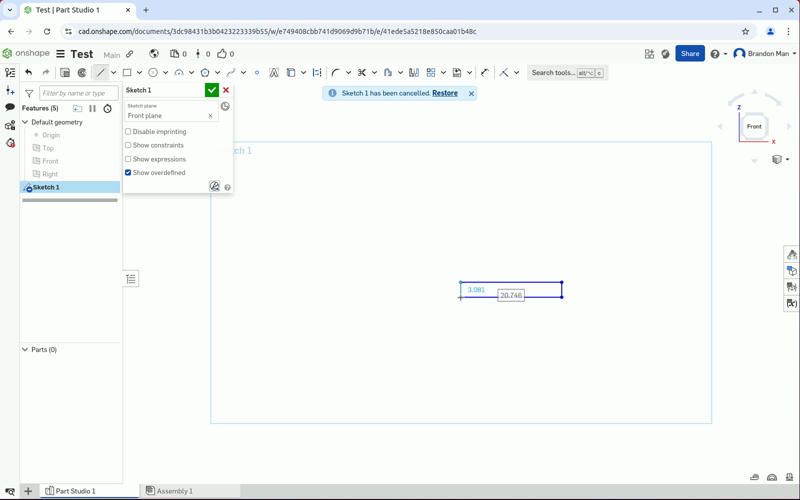
key_up(shift)
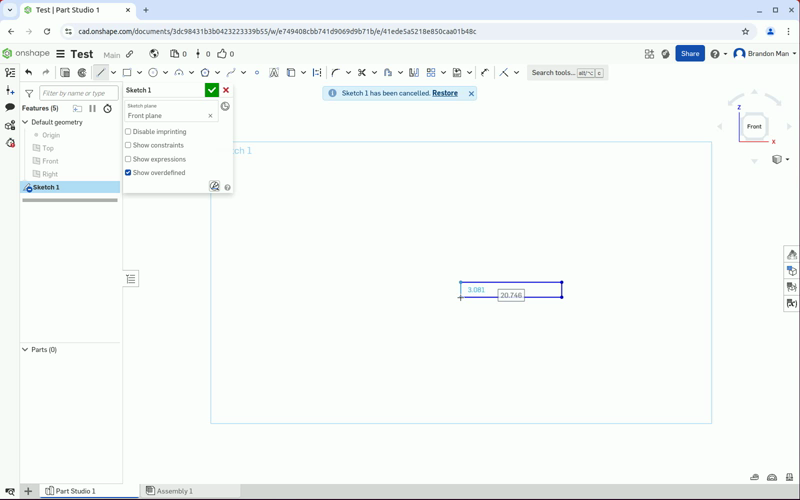
click(460, 297)
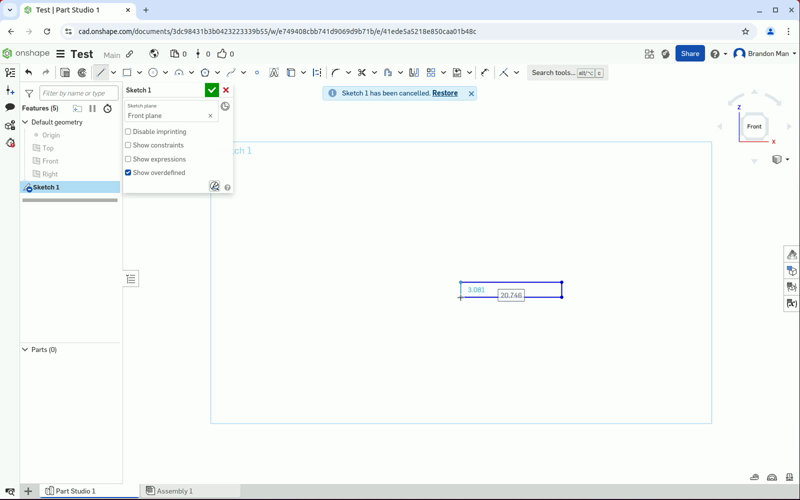
key(esc)
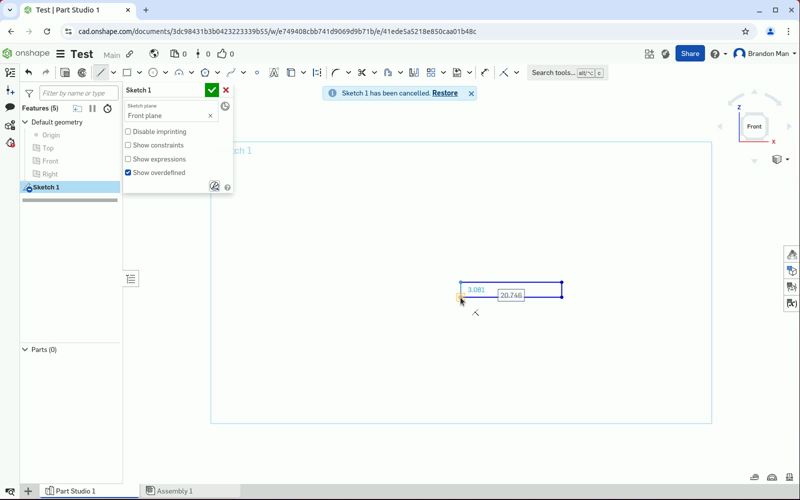
mouse_move(469, 293)
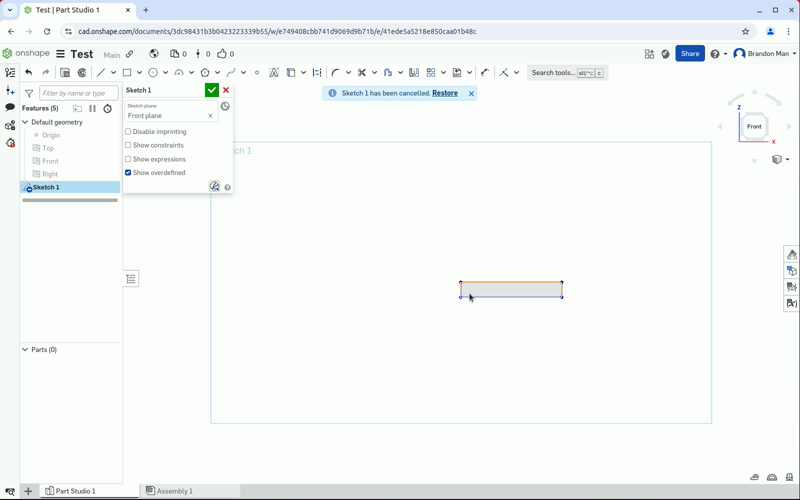
scroll(6)
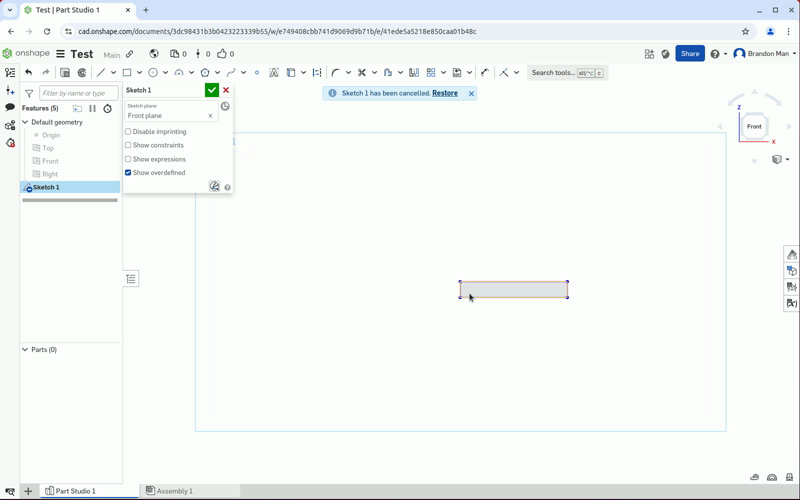
scroll(6)
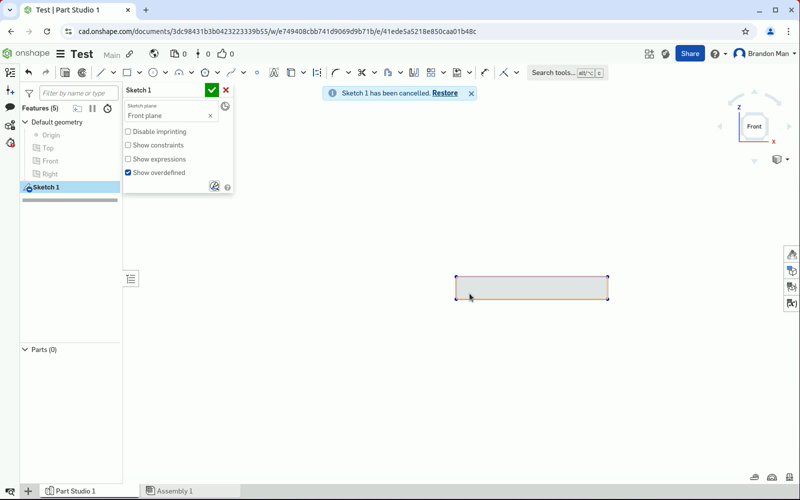
scroll(6)
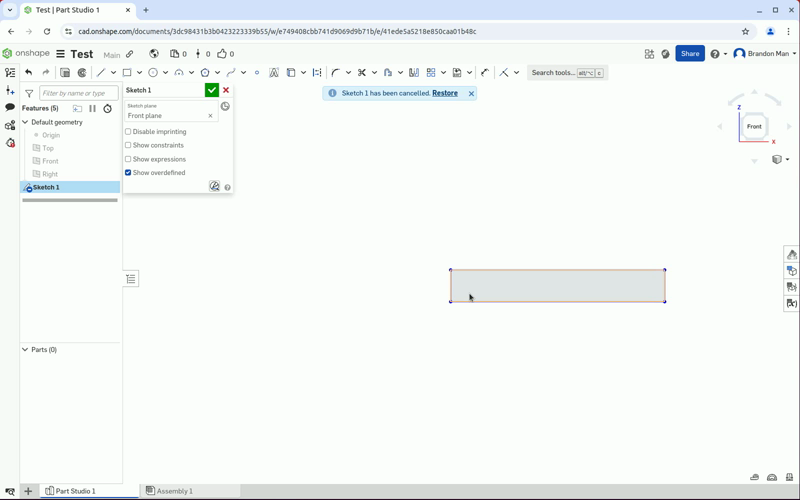
scroll(6)
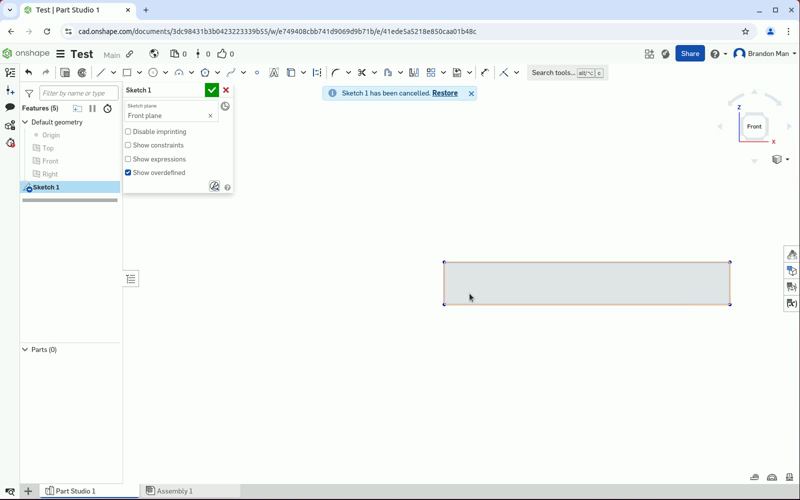
scroll(6)
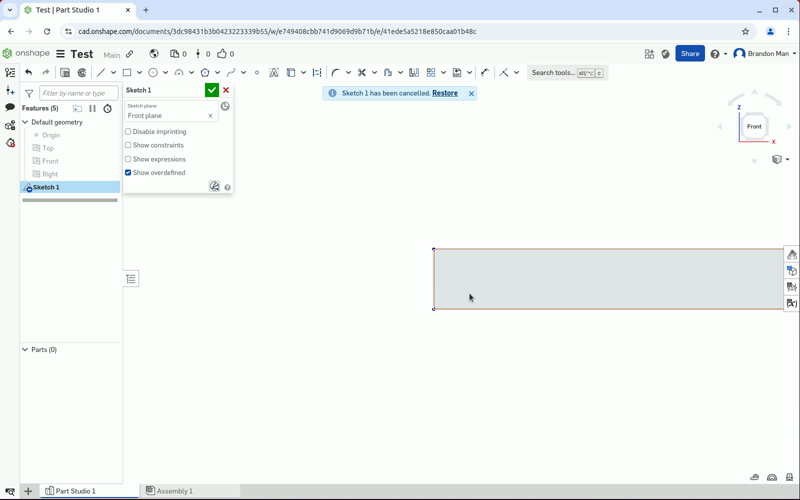
scroll(6)
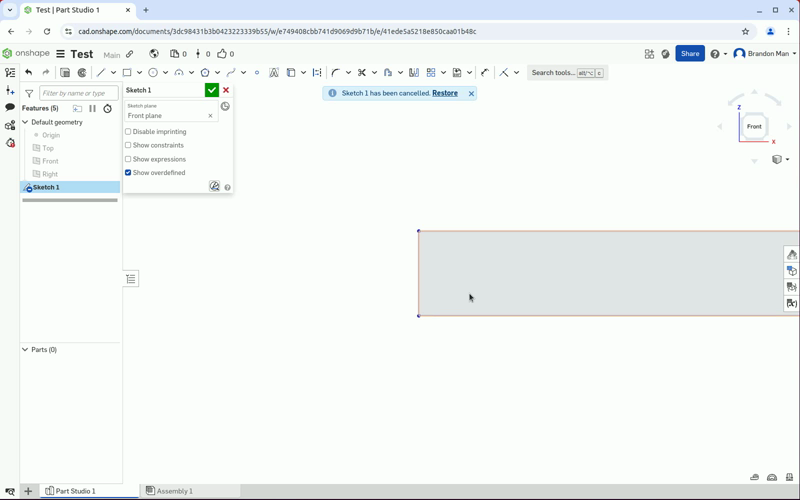
scroll(6)
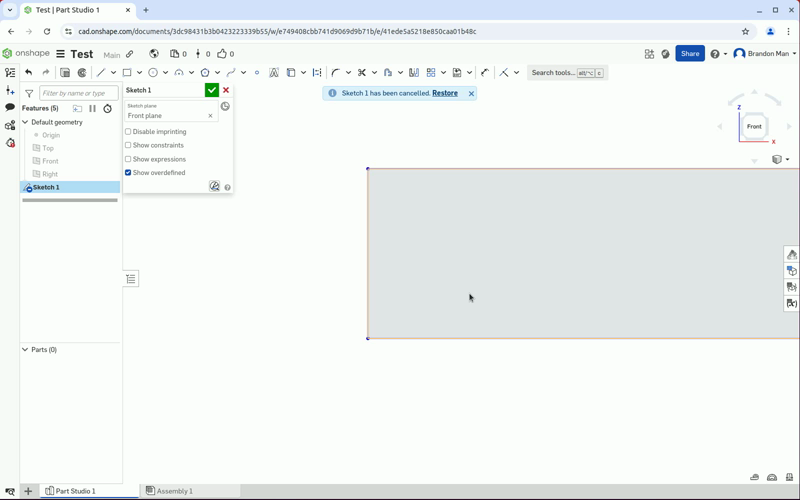
click(469, 293)
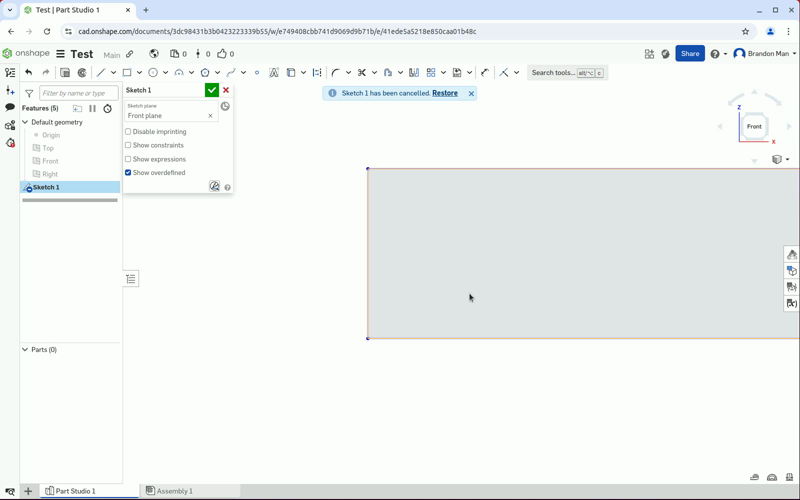
scroll(-6)
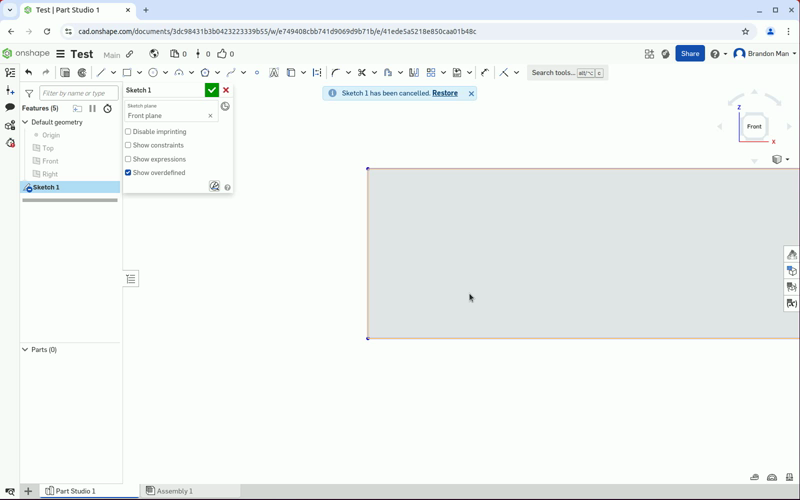
scroll(-6)
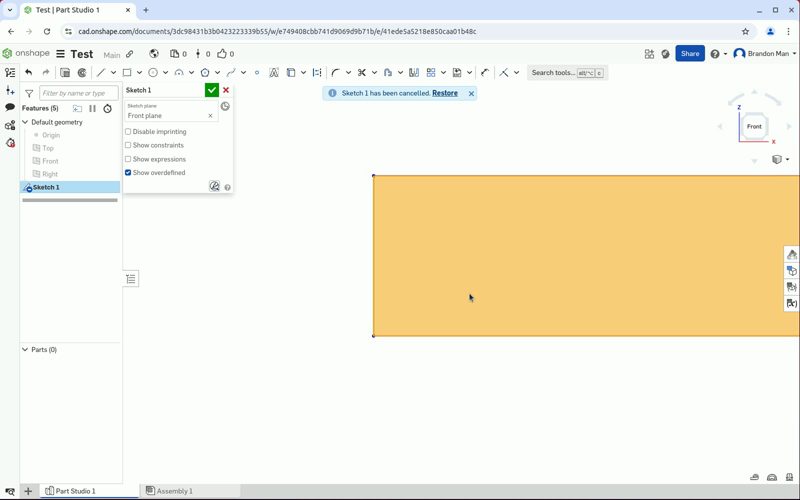
scroll(-6)
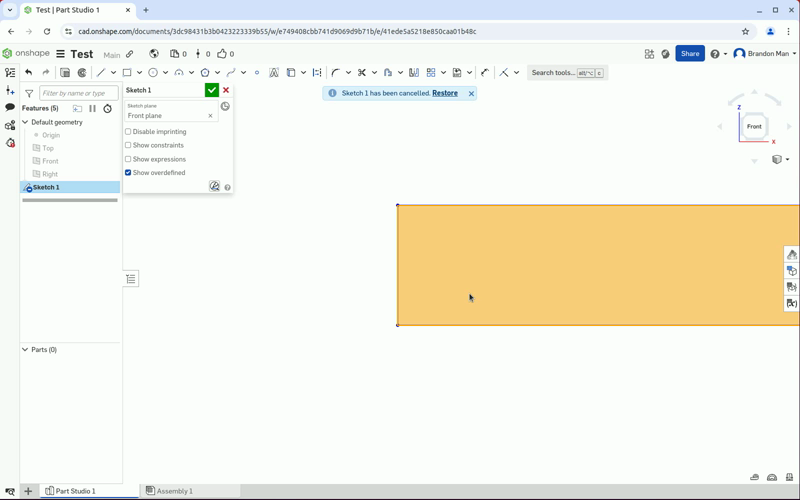
scroll(-6)
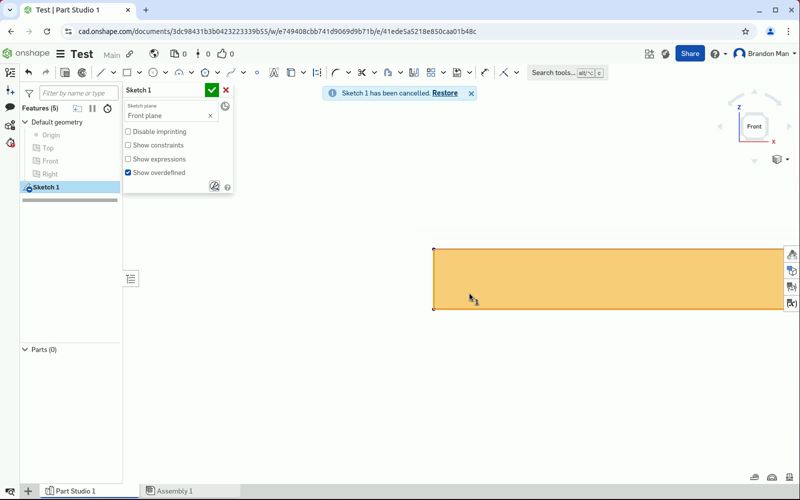
scroll(-6)
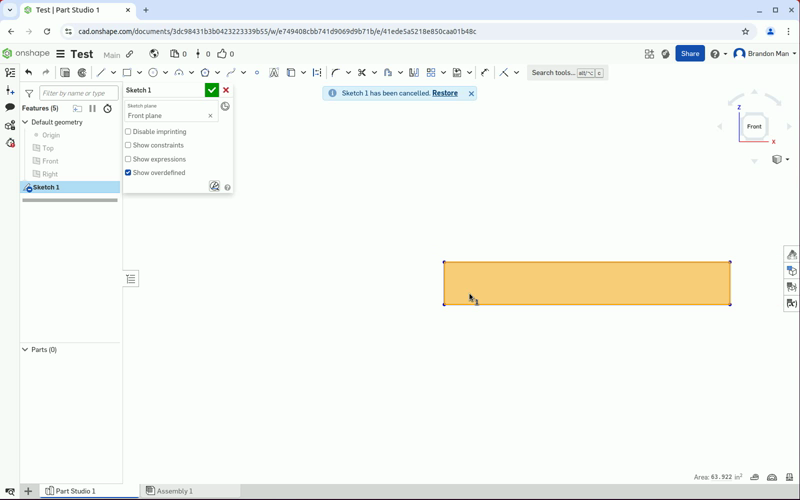
scroll(-6)
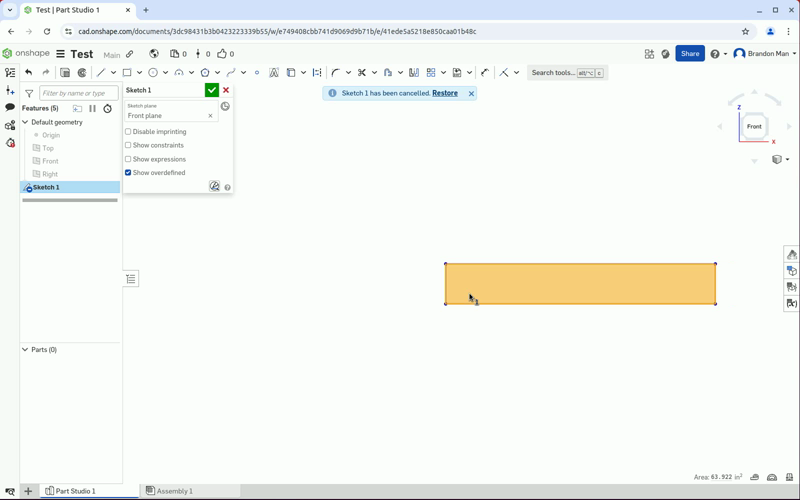
scroll(-6)
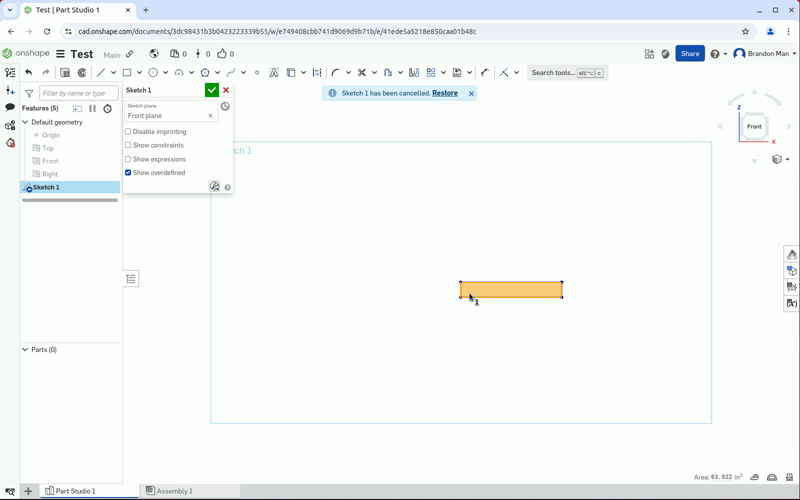
mouse_move(73, 352)
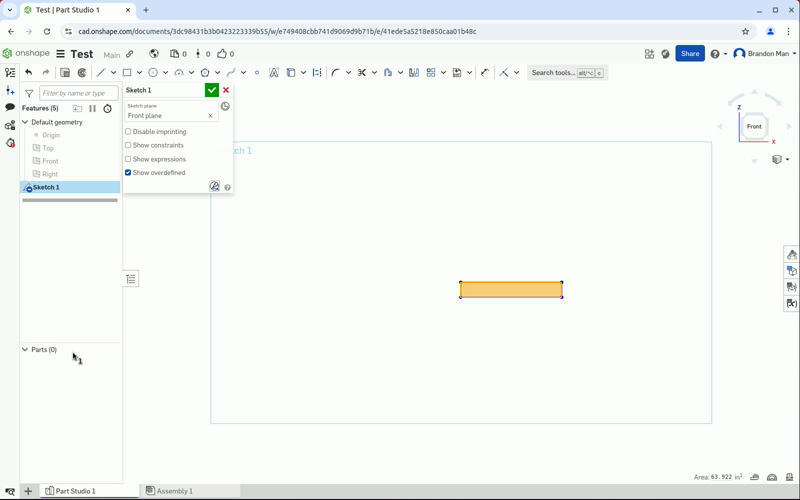
key(shift+y)
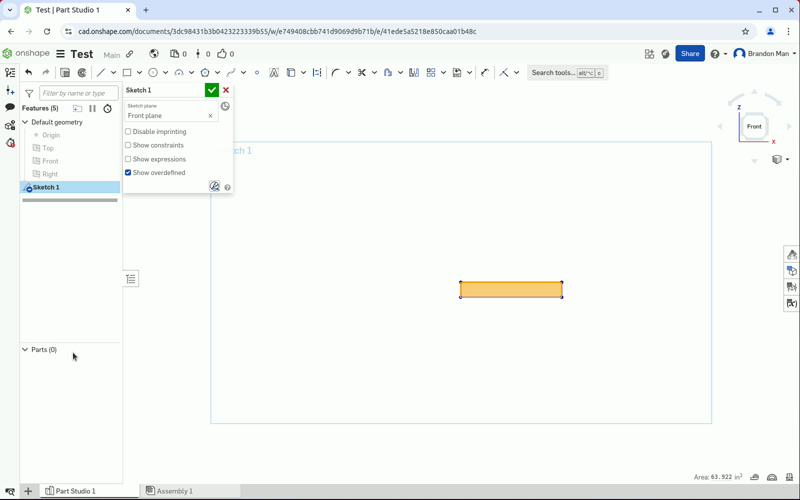
key(shift+e)
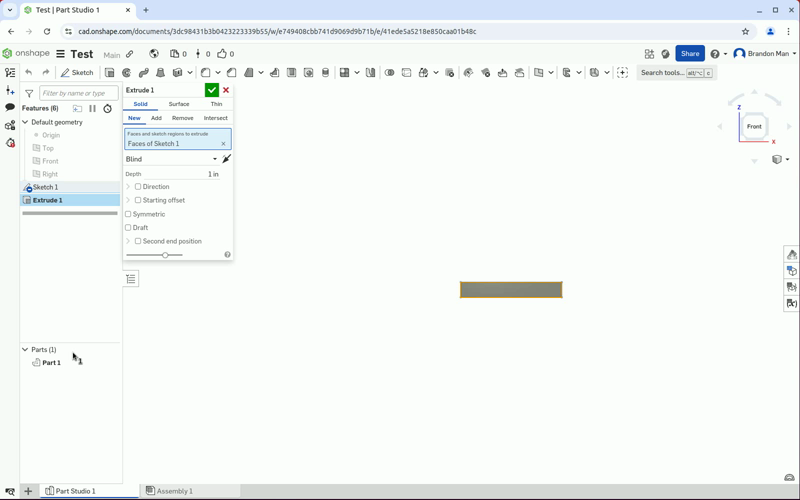
mouse_move(143, 106)
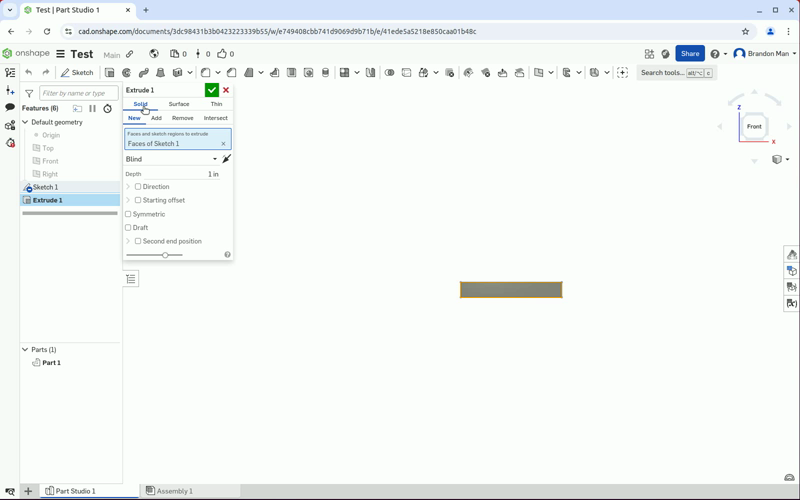
click(143, 106)
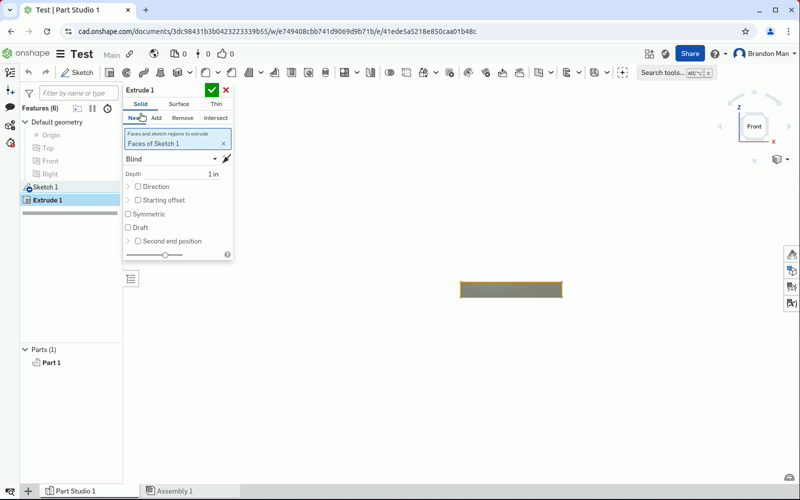
mouse_move(137, 120)
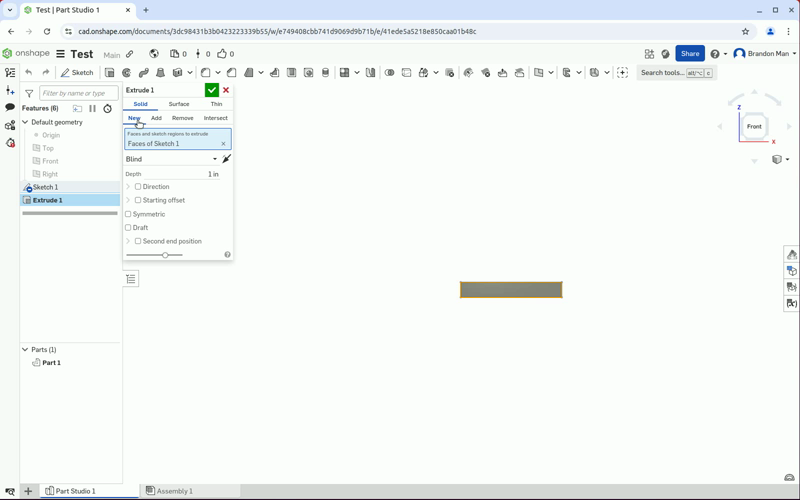
click(137, 120)
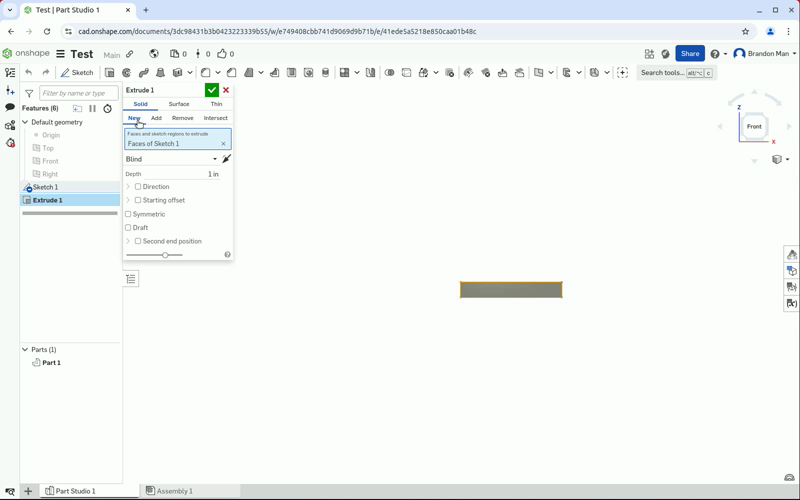
key(tab, 4)
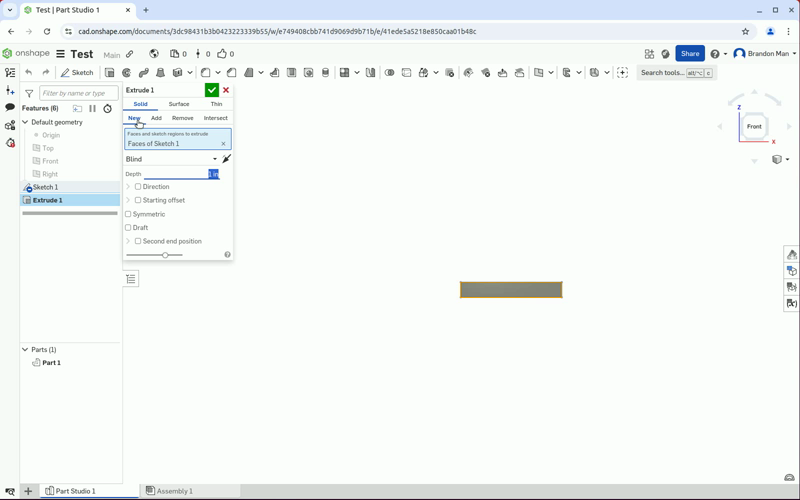
text(3.852)
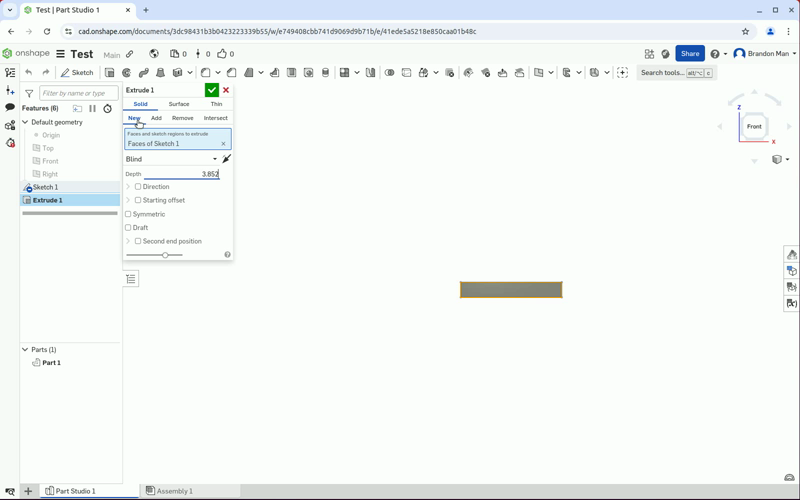
key(tab, 3)
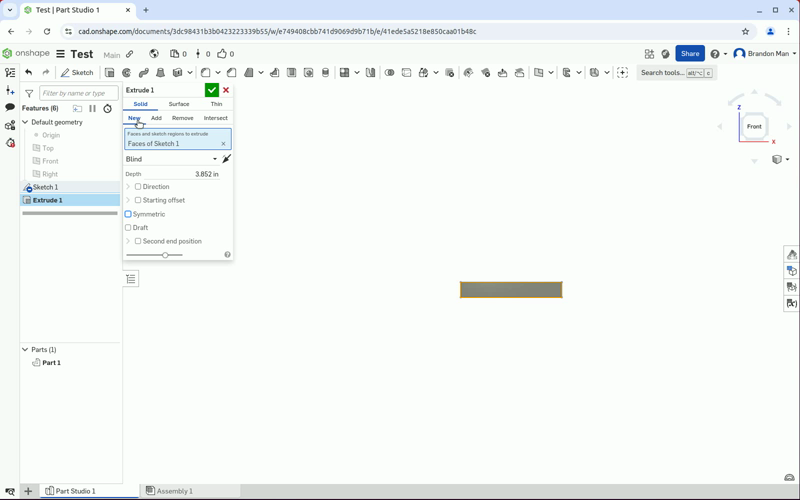
key(space)
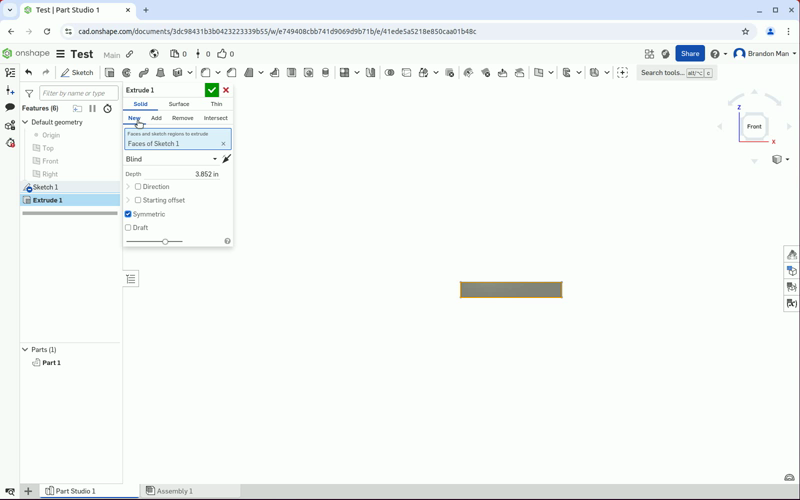
key(enter)
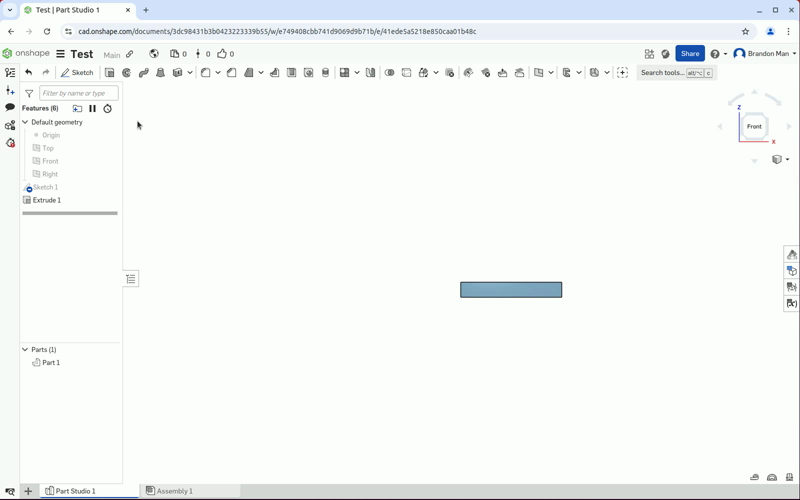
key(shift+h)
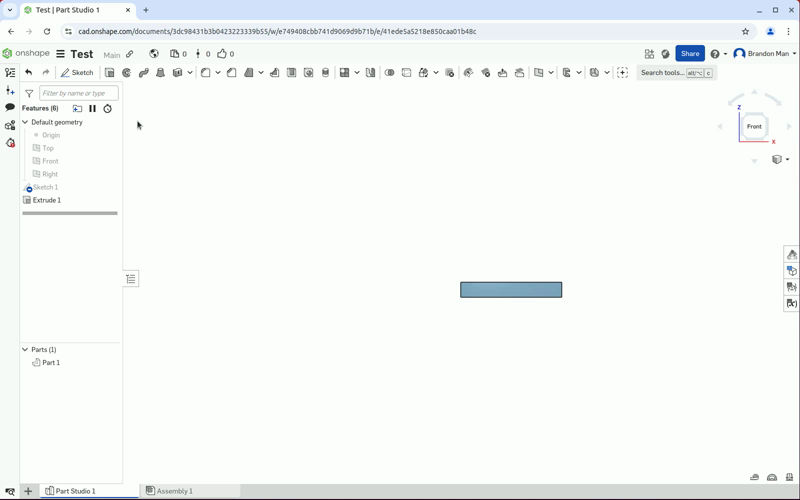
key(shift+h)
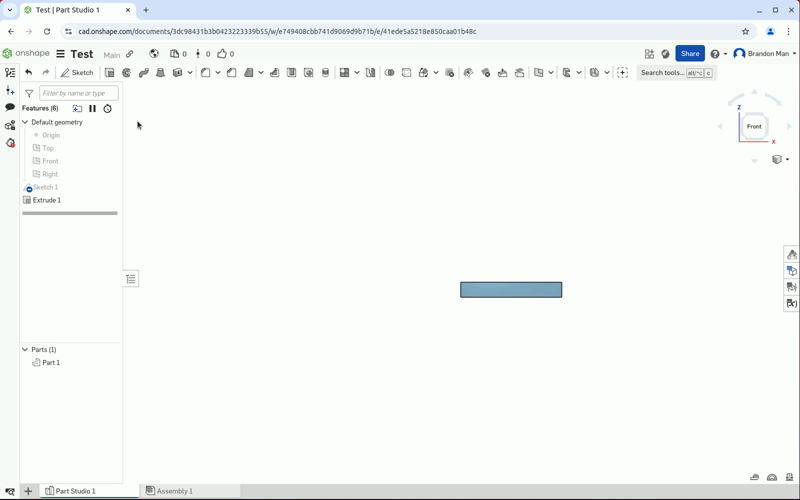
mouse_move(73, 189)
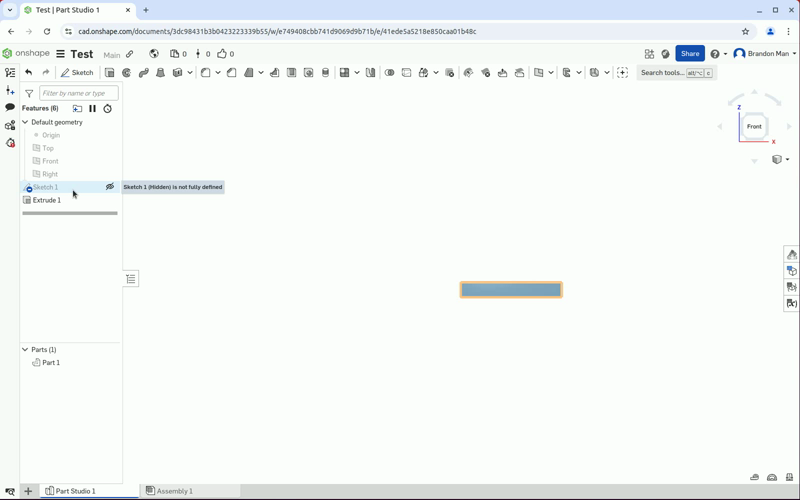
click(73, 189)
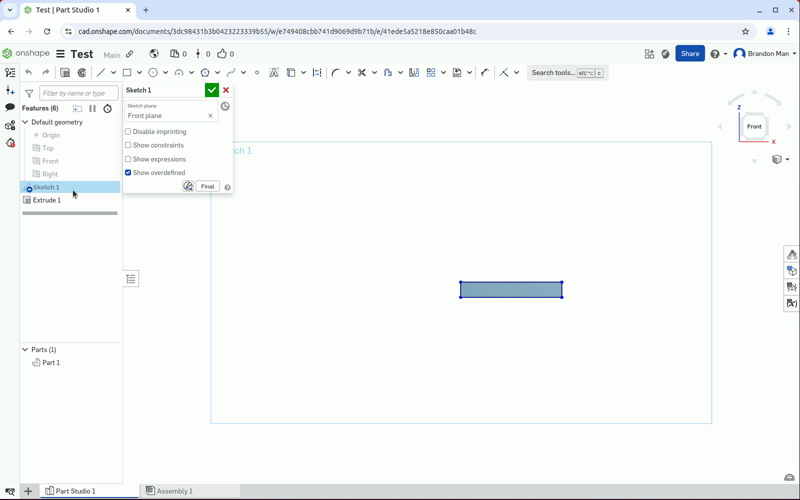
mouse_move(229, 92)
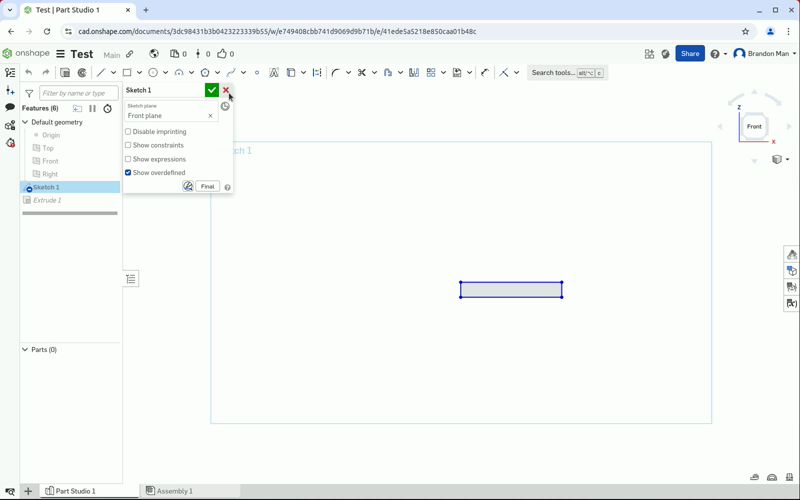
click(229, 92)
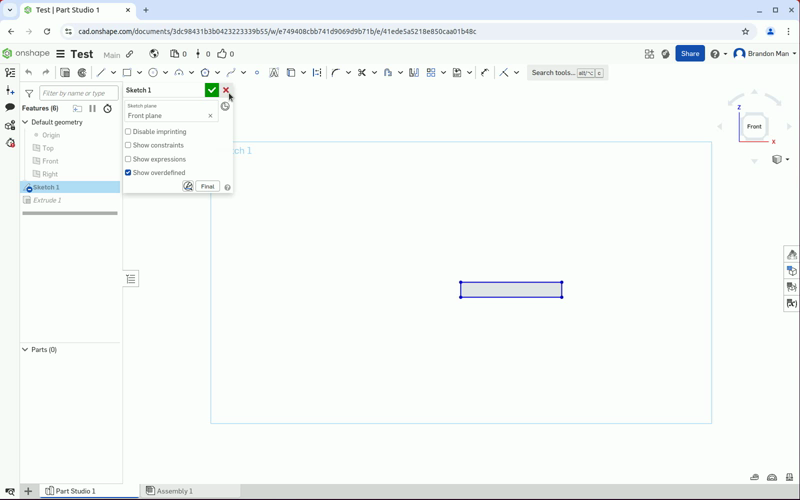
key(shift+s)
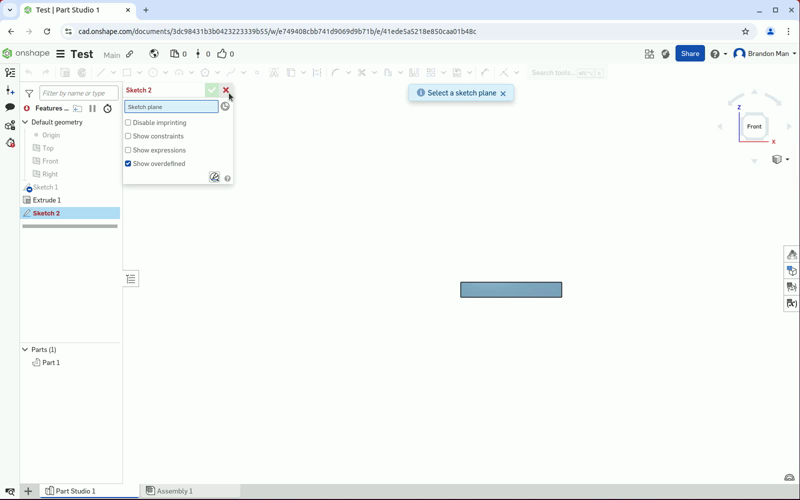
mouse_move(73, 163)
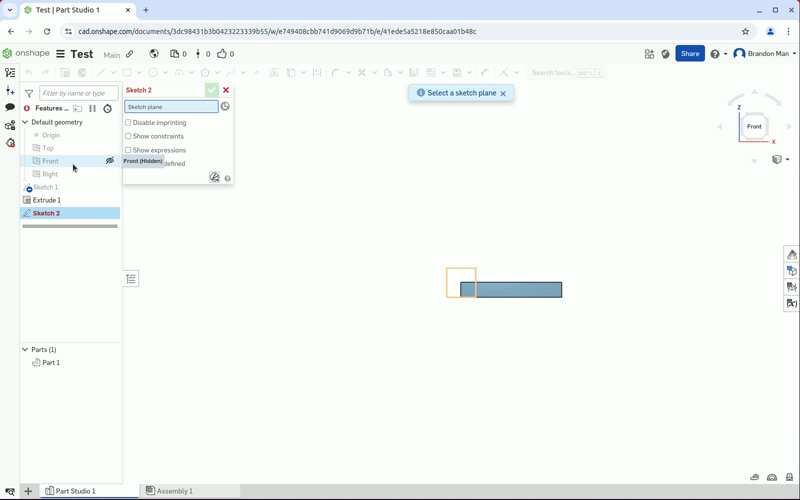
click(73, 163)
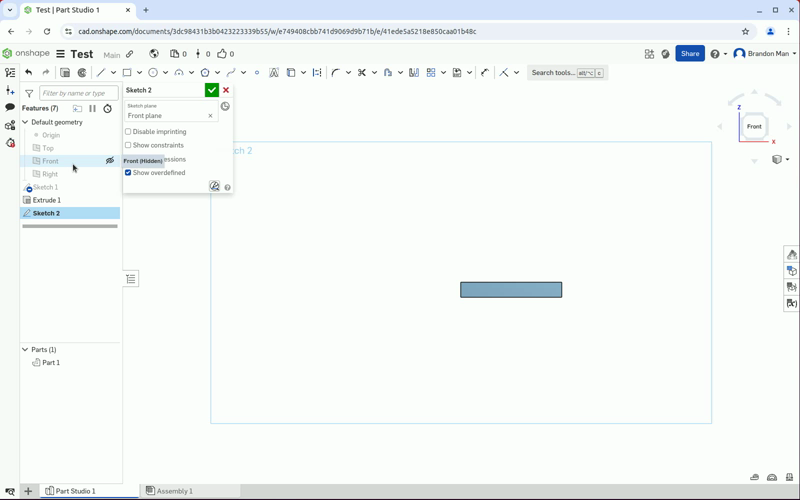
mouse_move(73, 352)
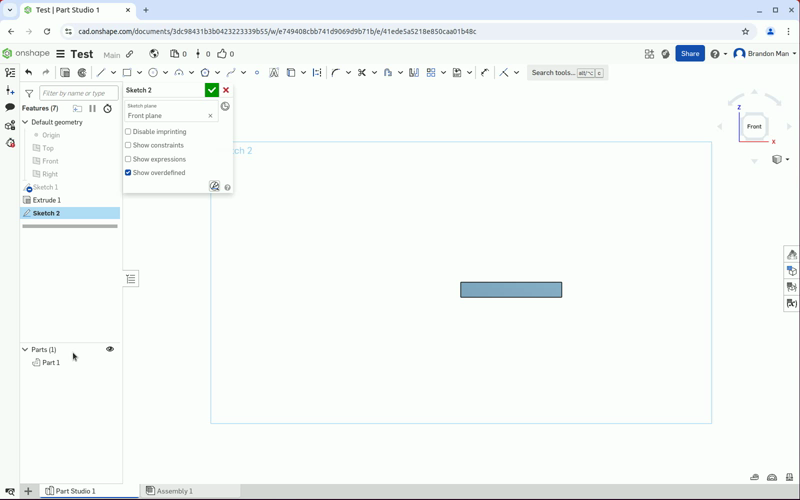
key(y)
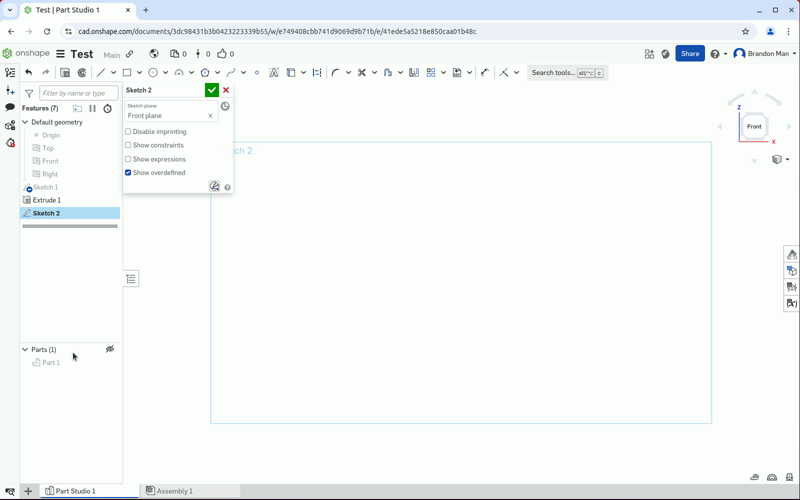
key(l)
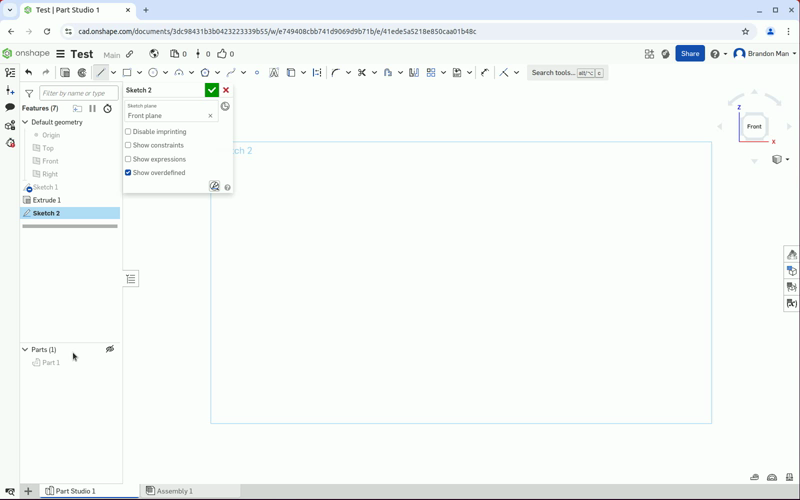
key_down(shift)
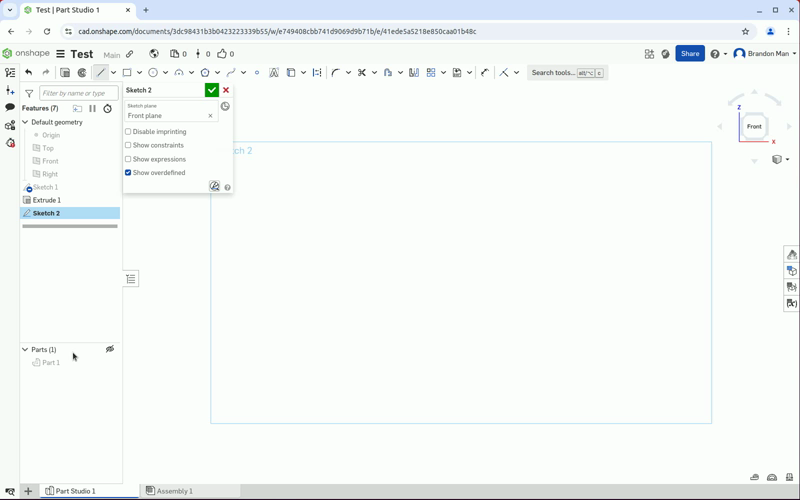
mouse_move(561, 297)
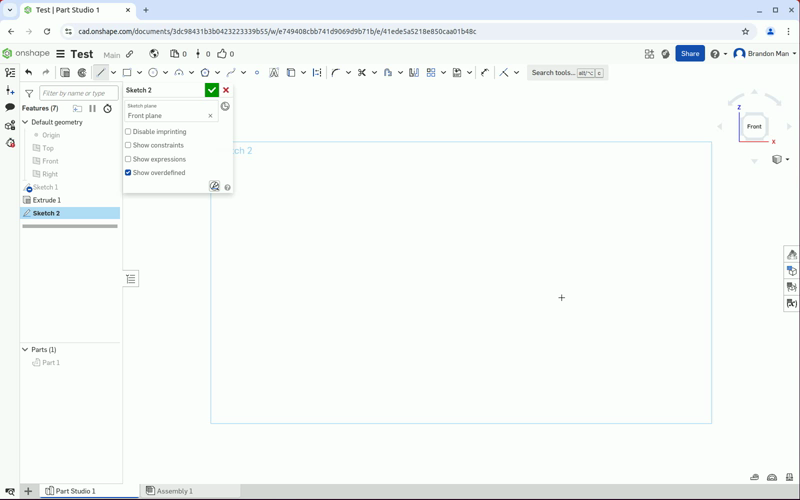
click(561, 297)
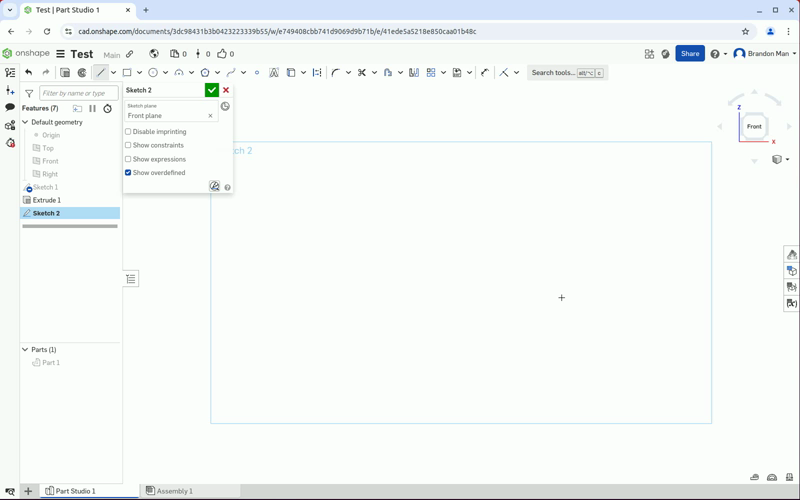
key_up(shift)
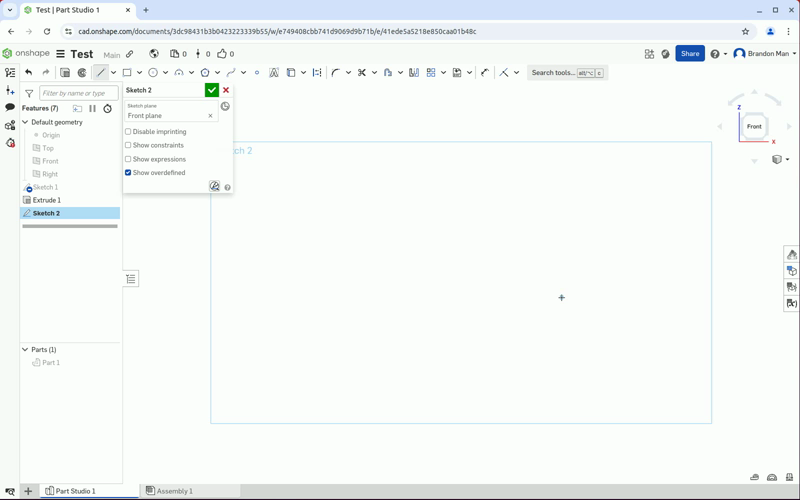
key_down(shift)
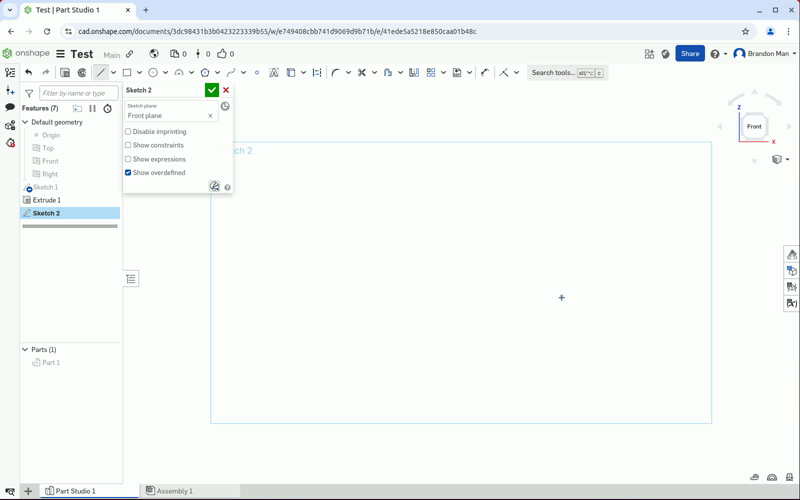
mouse_move(589, 297)
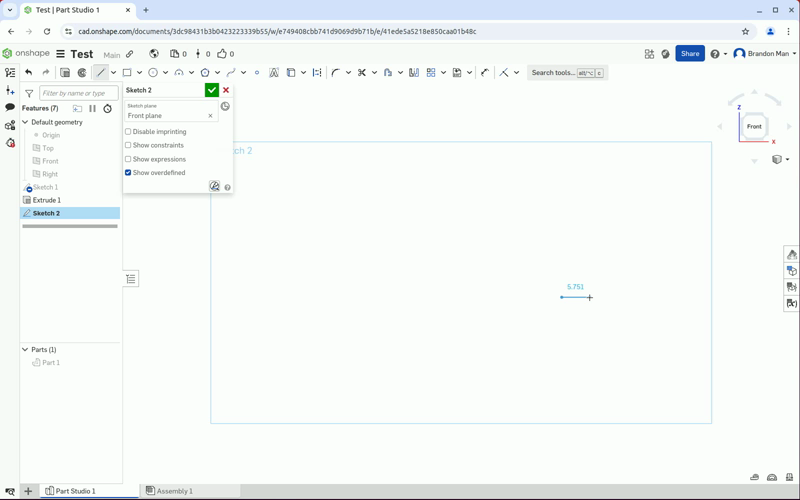
mouse_move(573, 297)
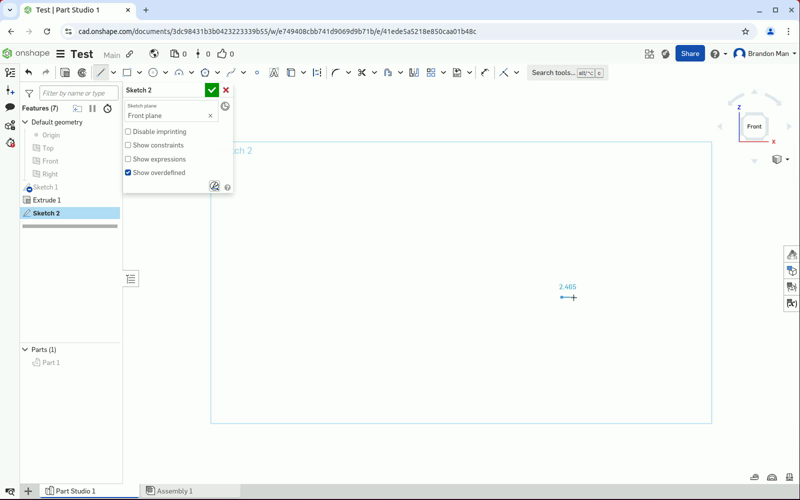
click(573, 297)
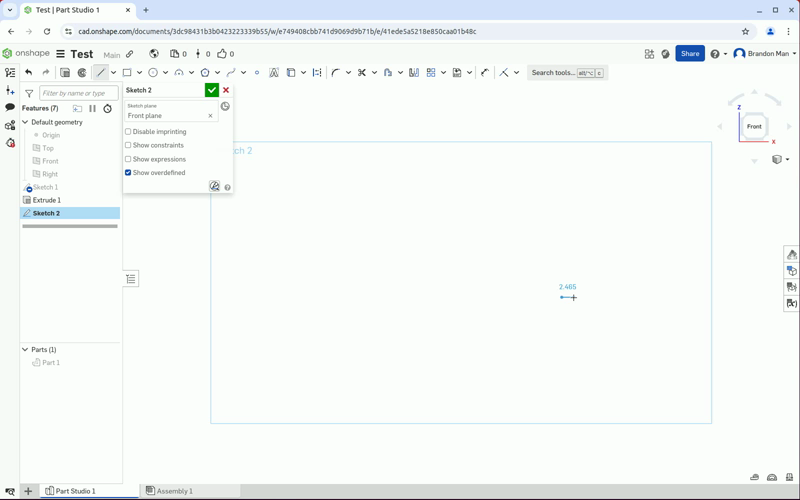
key_up(shift)
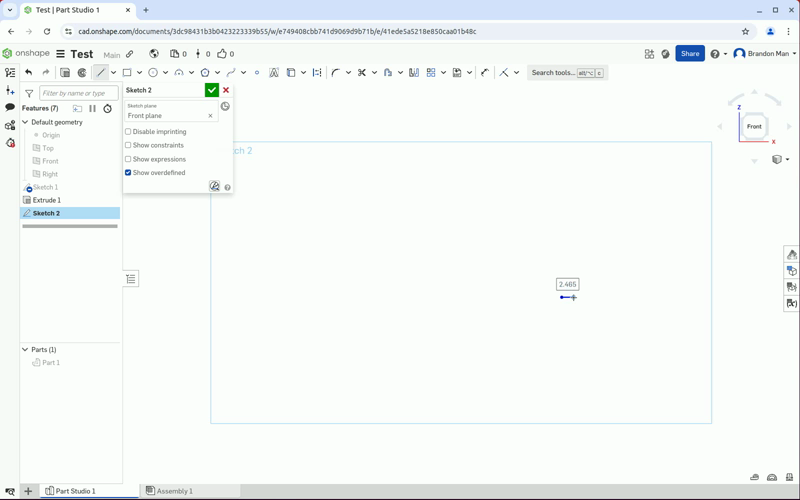
key_down(shift)
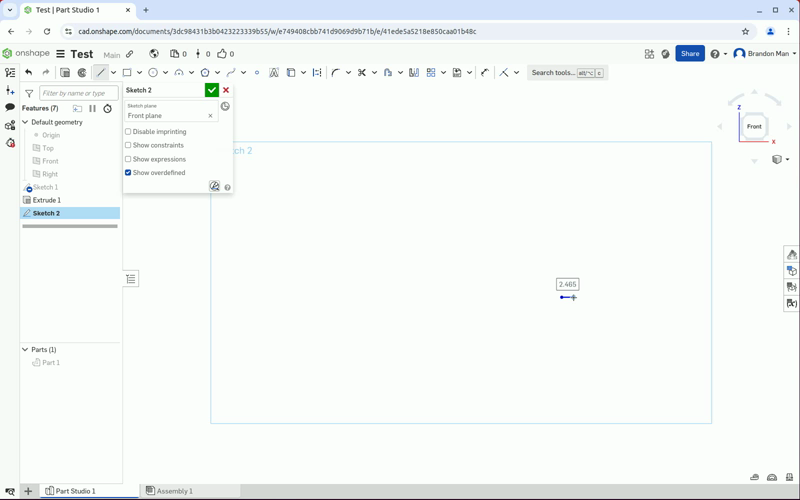
mouse_move(589, 297)
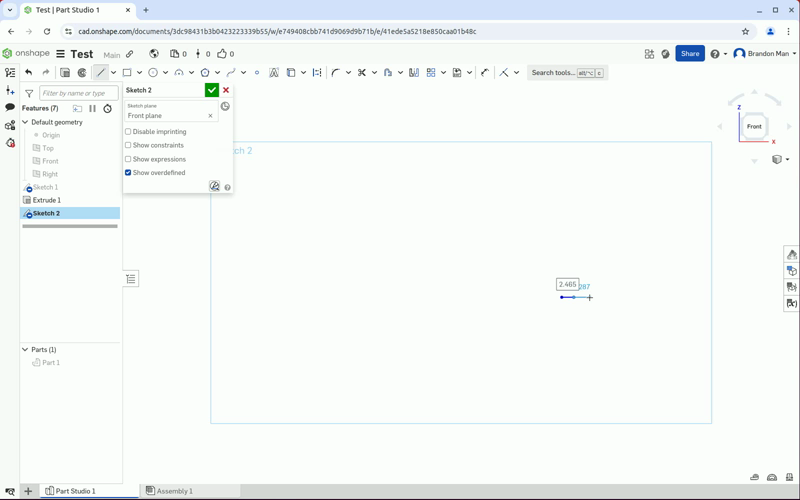
mouse_move(573, 282)
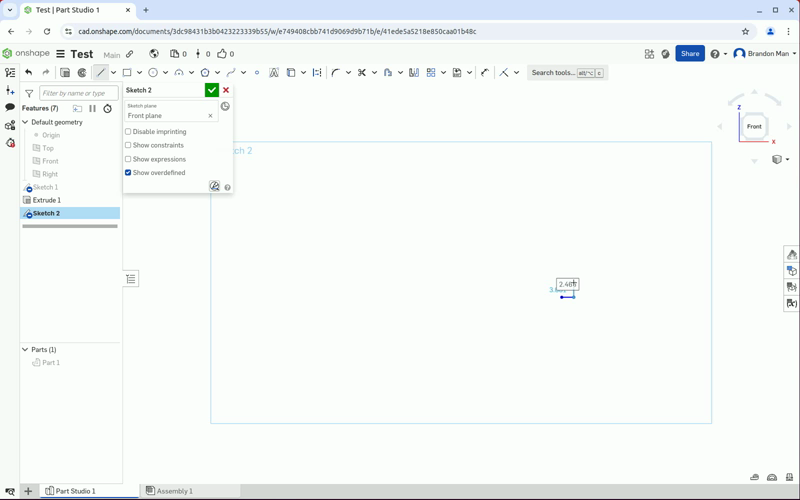
click(573, 282)
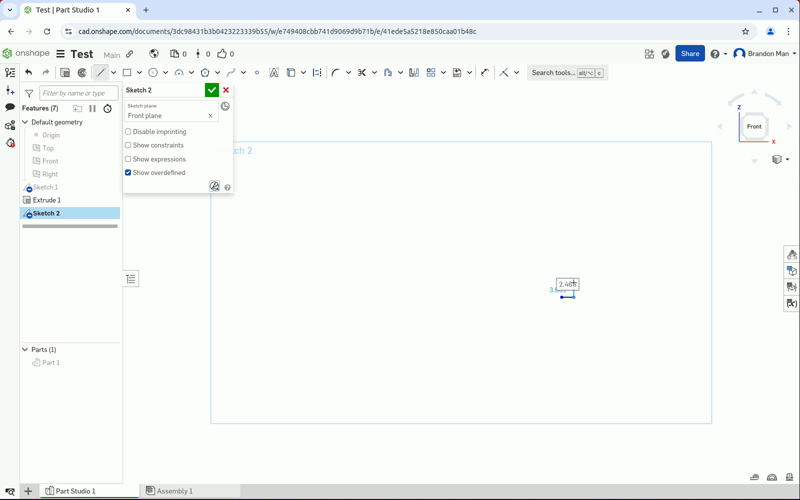
key_up(shift)
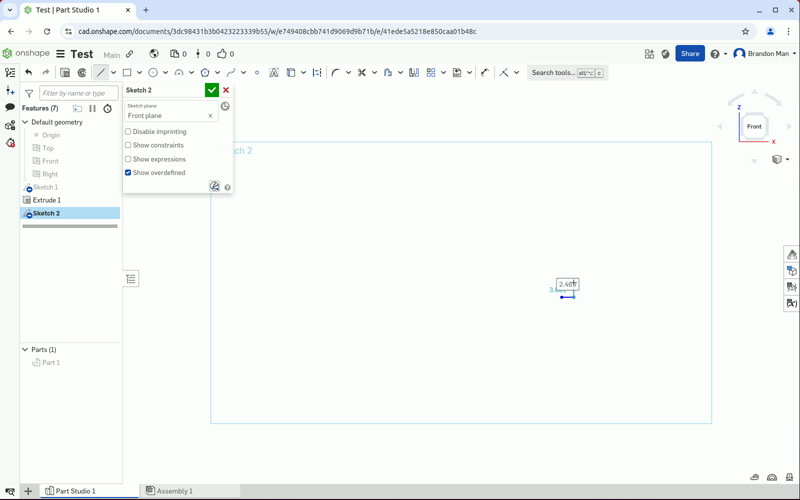
key_down(shift)
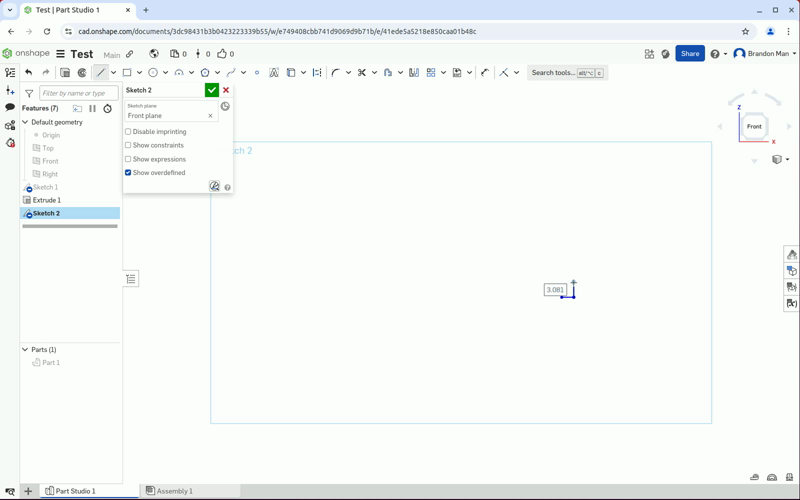
mouse_move(589, 282)
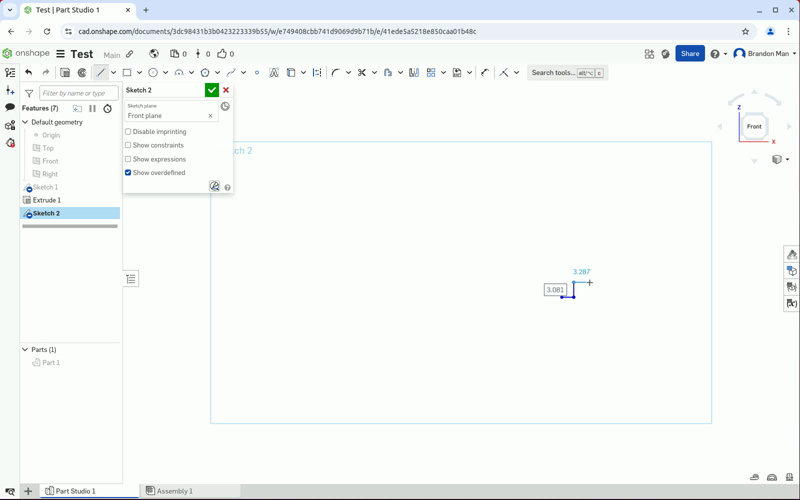
mouse_move(561, 282)
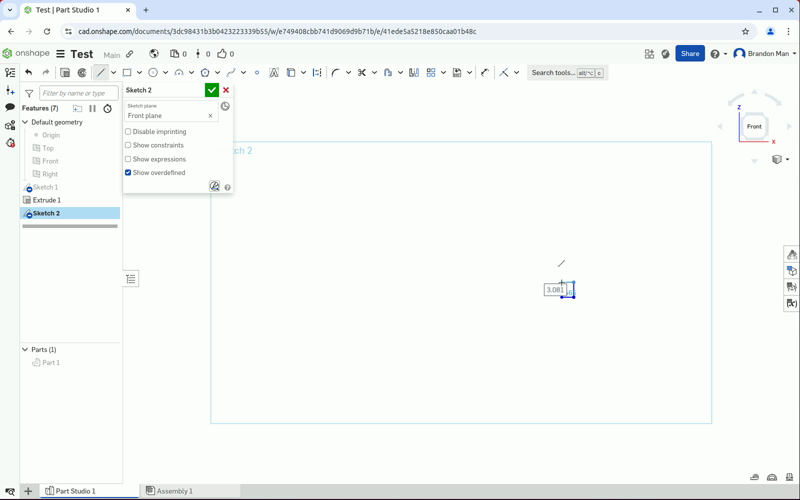
click(561, 282)
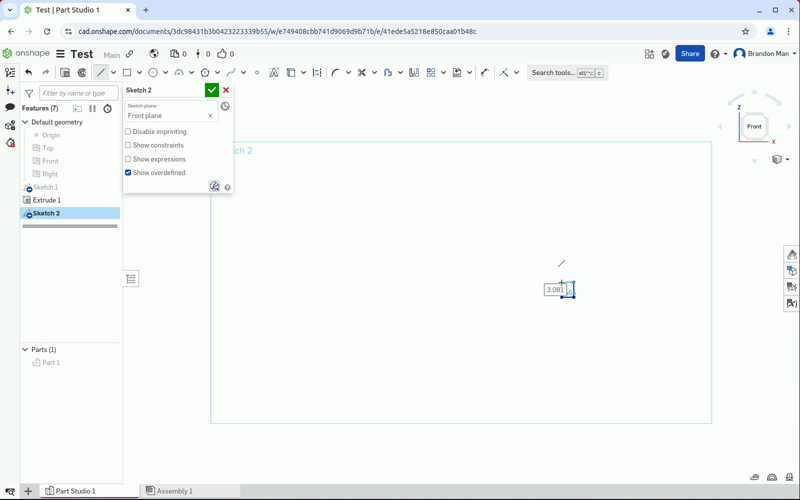
key_up(shift)
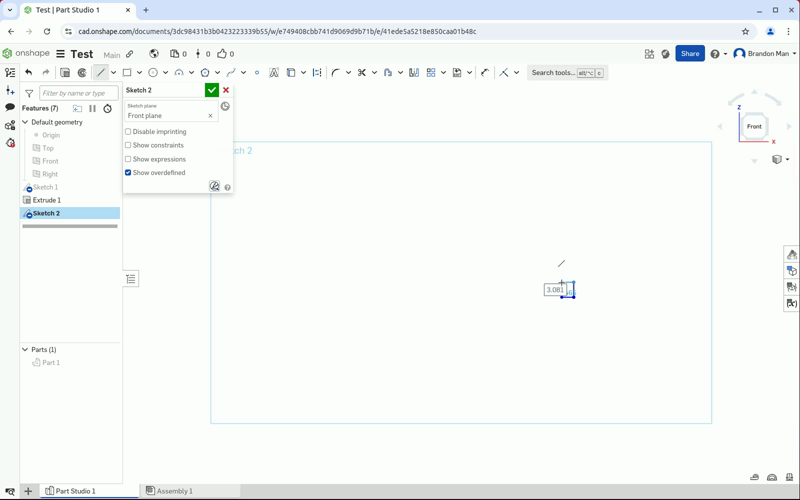
mouse_move(589, 282)
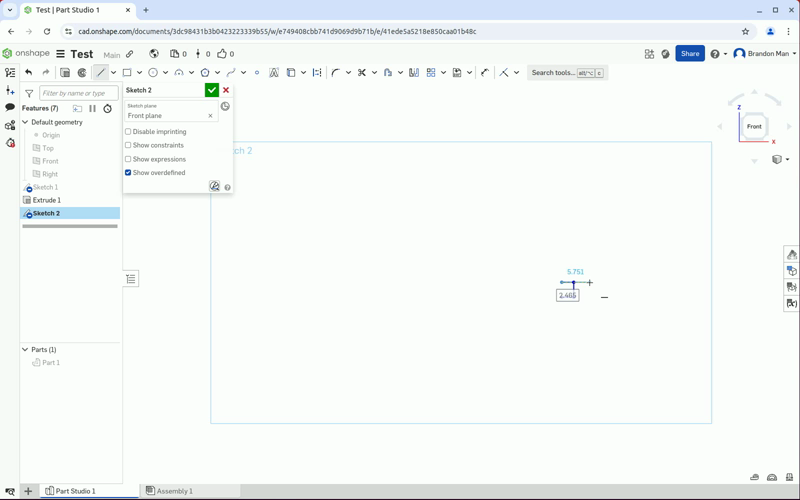
key_down(shift)
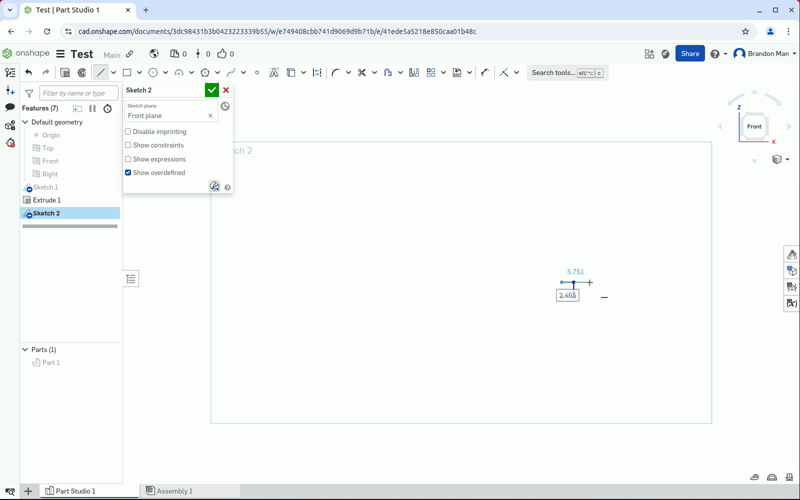
mouse_move(561, 297)
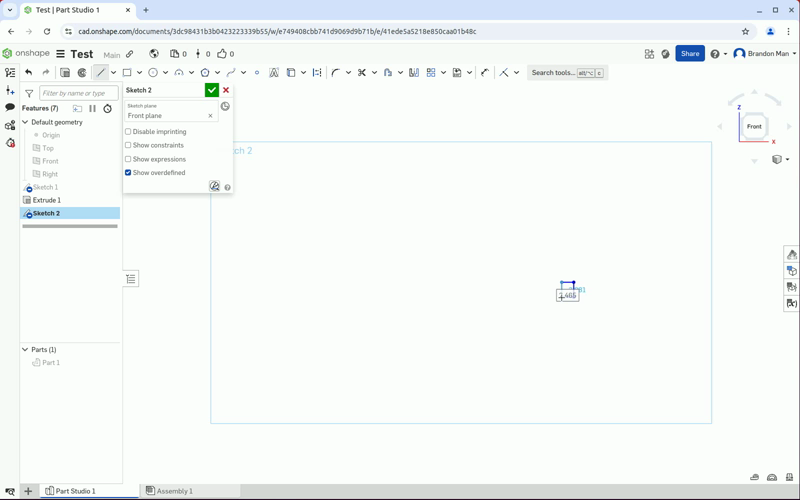
key_up(shift)
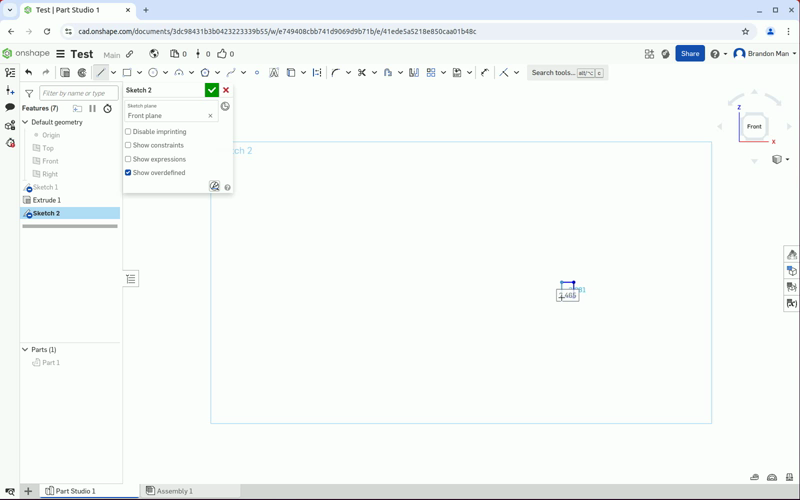
click(561, 297)
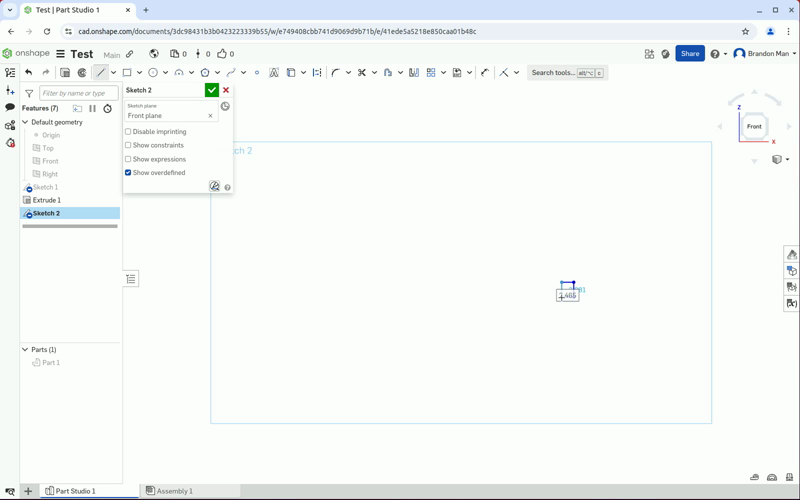
key(esc)
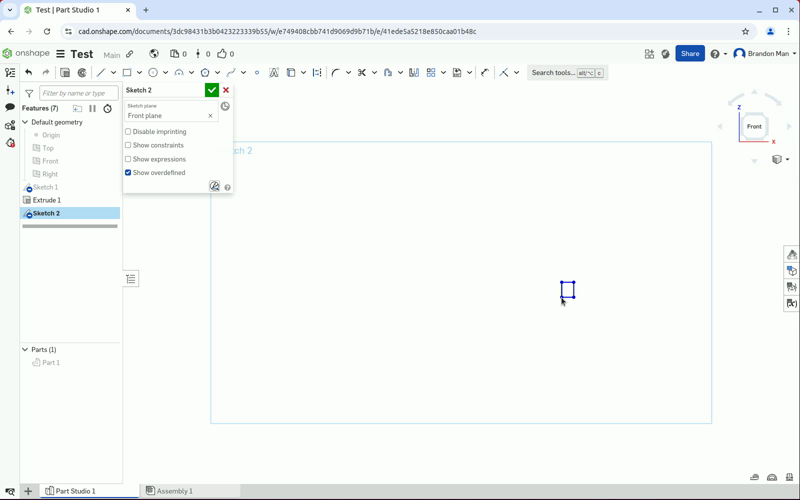
mouse_move(563, 289)
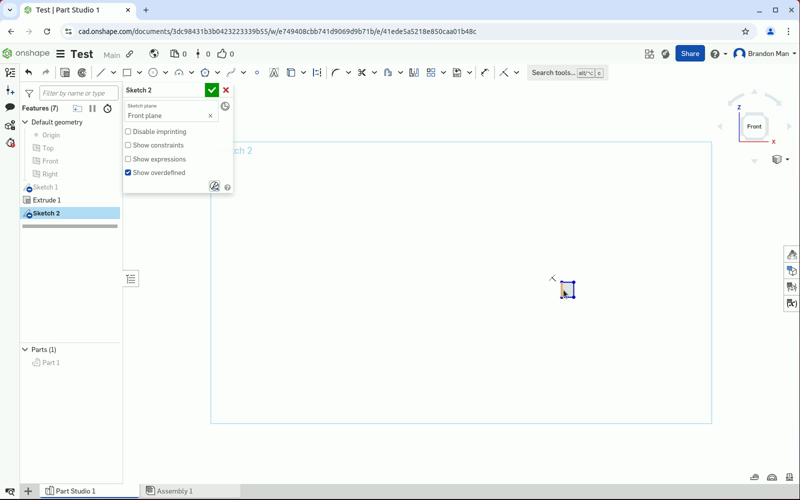
scroll(6)
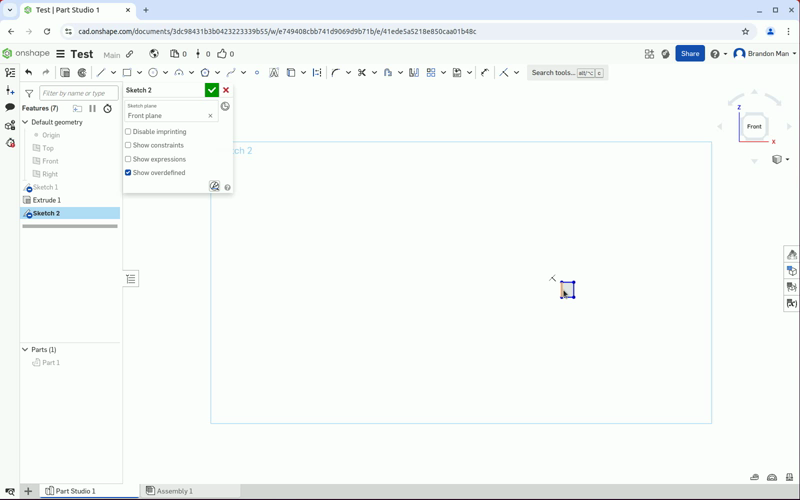
scroll(6)
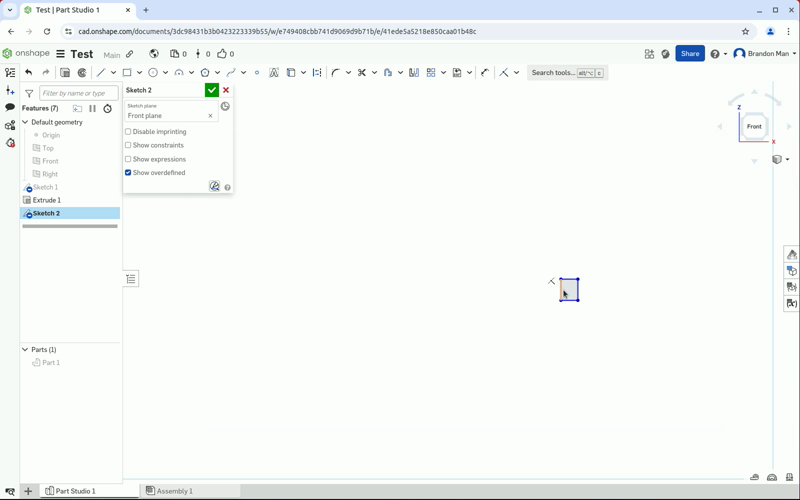
scroll(6)
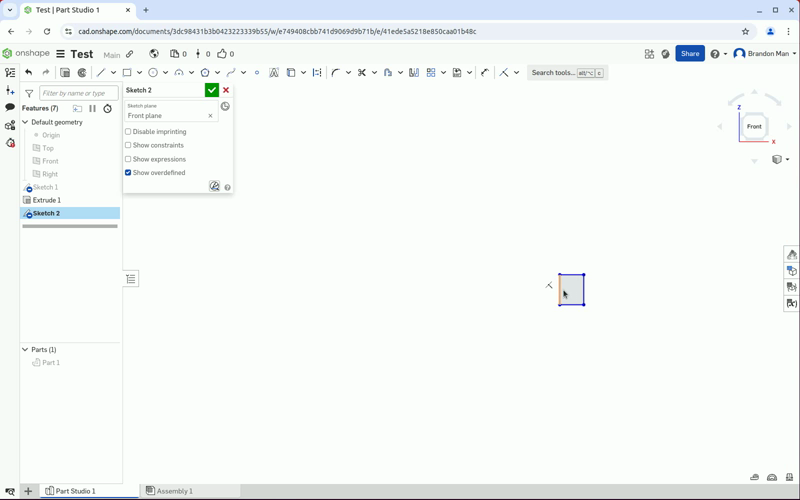
scroll(6)
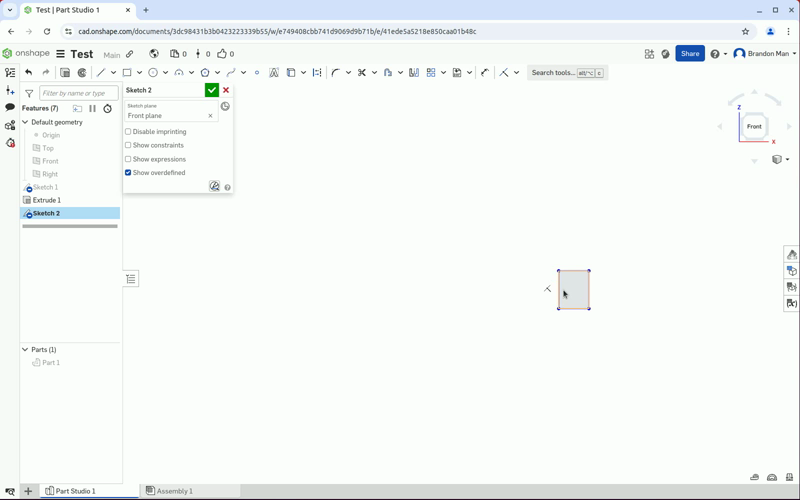
scroll(6)
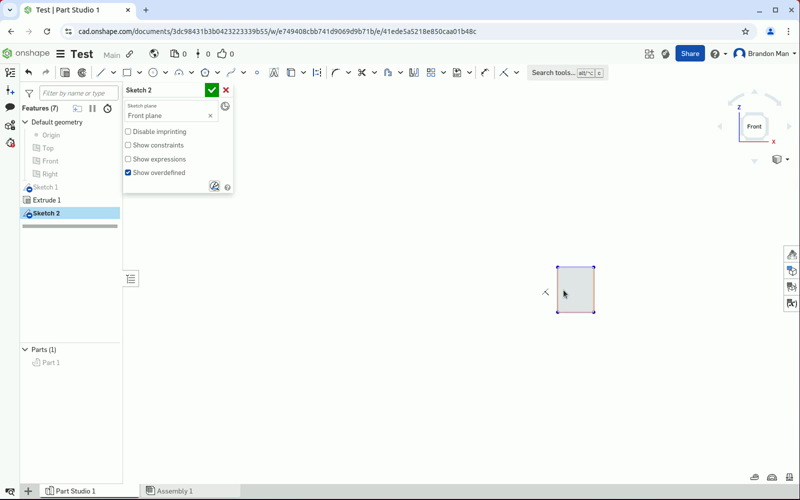
scroll(6)
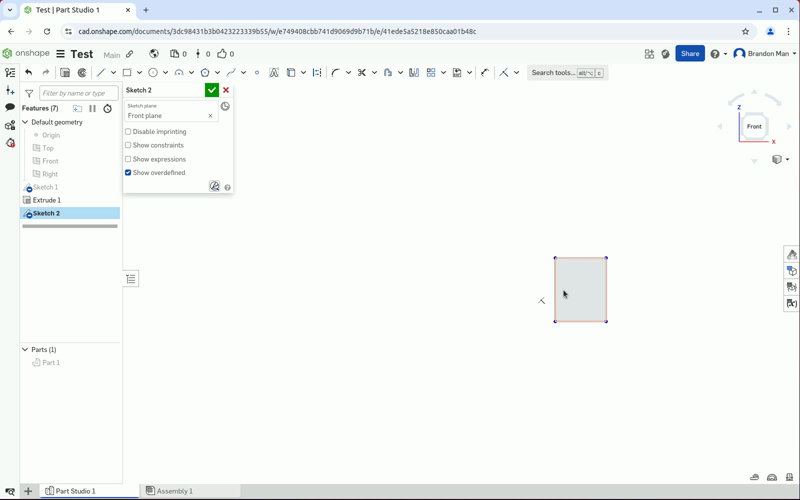
scroll(6)
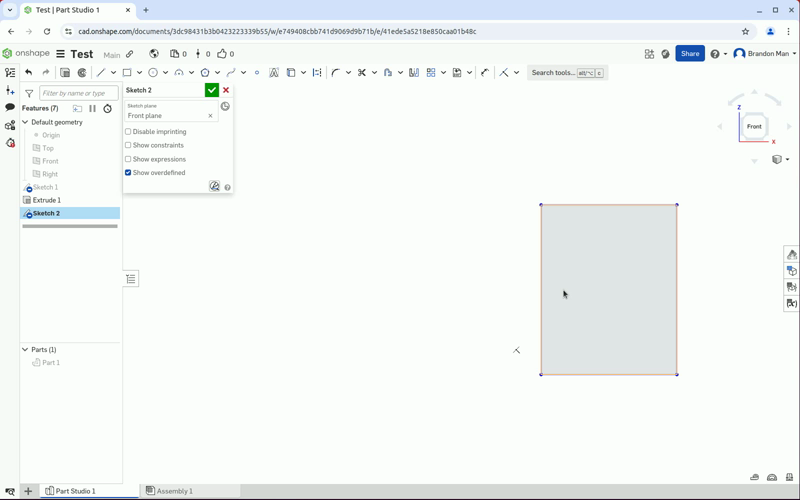
click(563, 289)
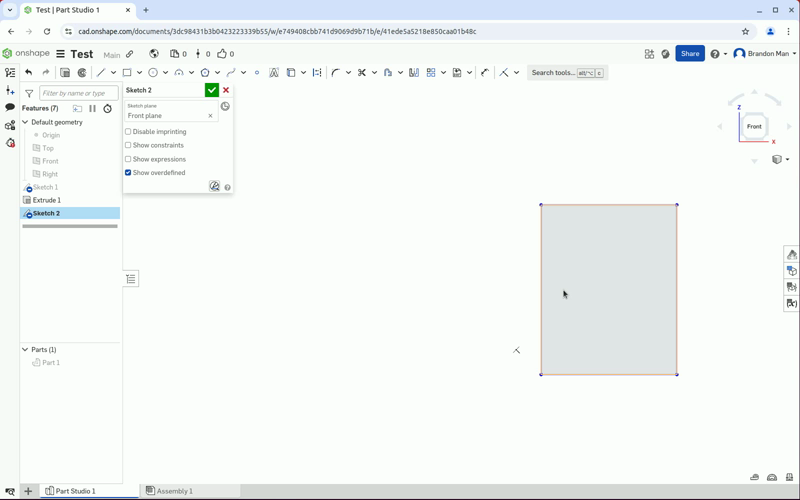
scroll(-6)
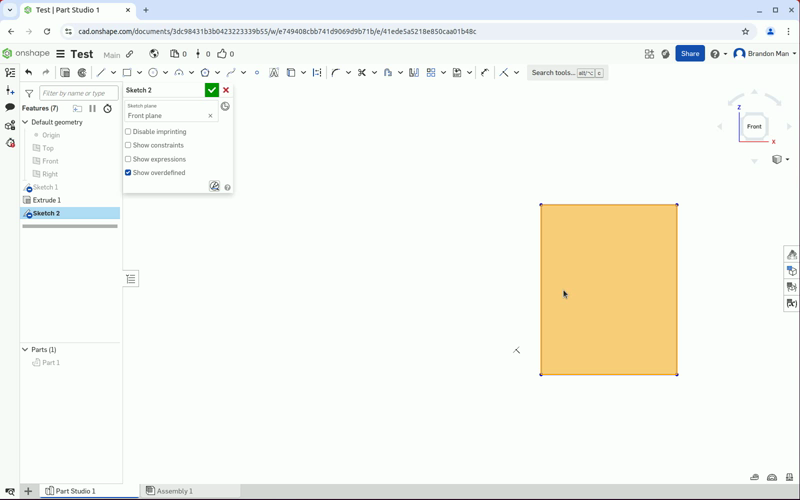
scroll(-6)
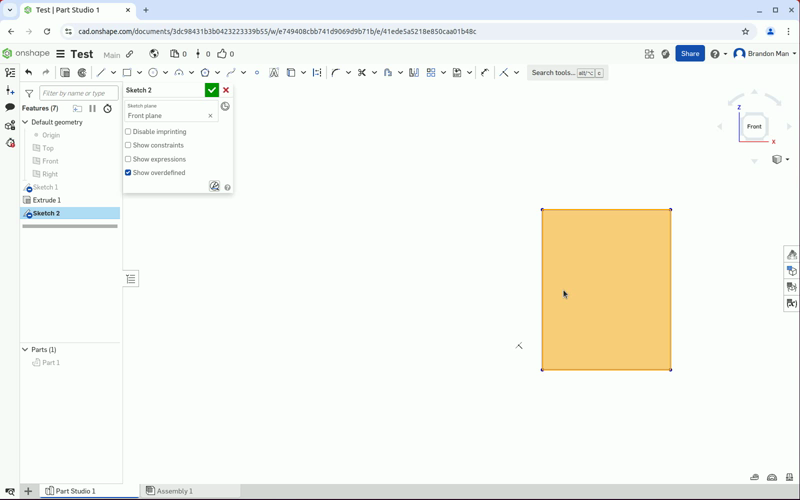
scroll(-6)
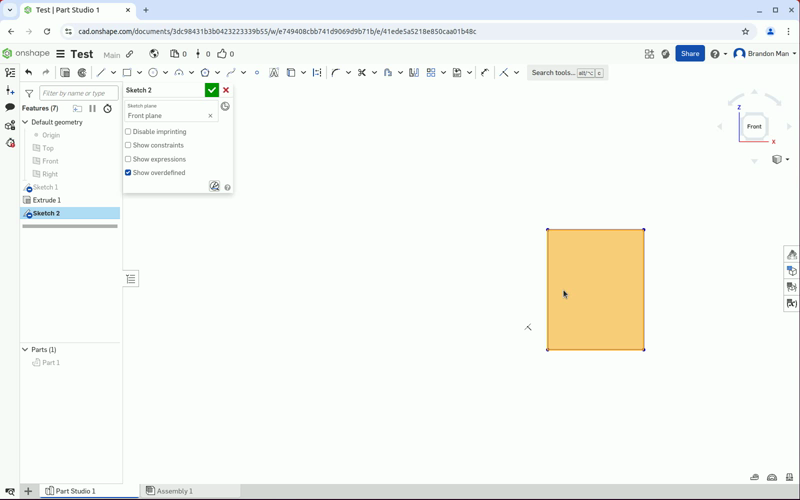
scroll(-6)
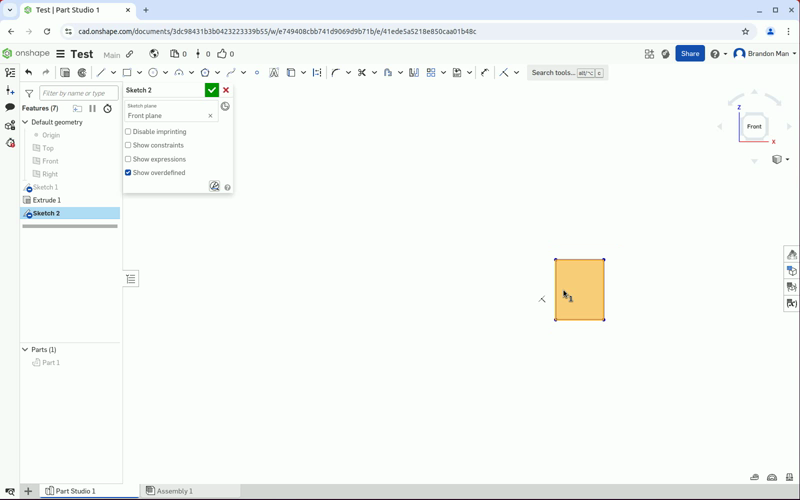
scroll(-6)
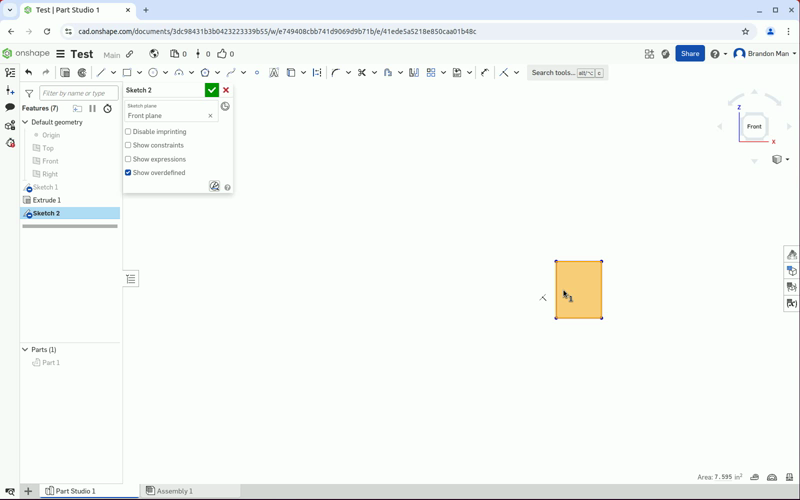
scroll(-6)
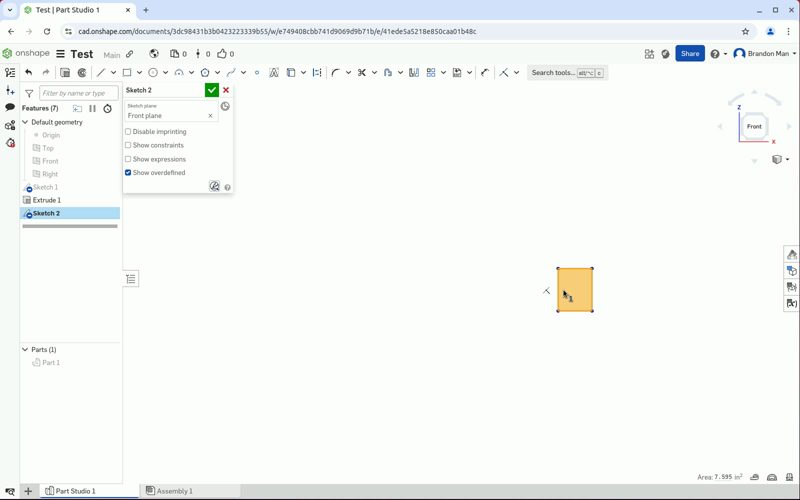
scroll(-6)
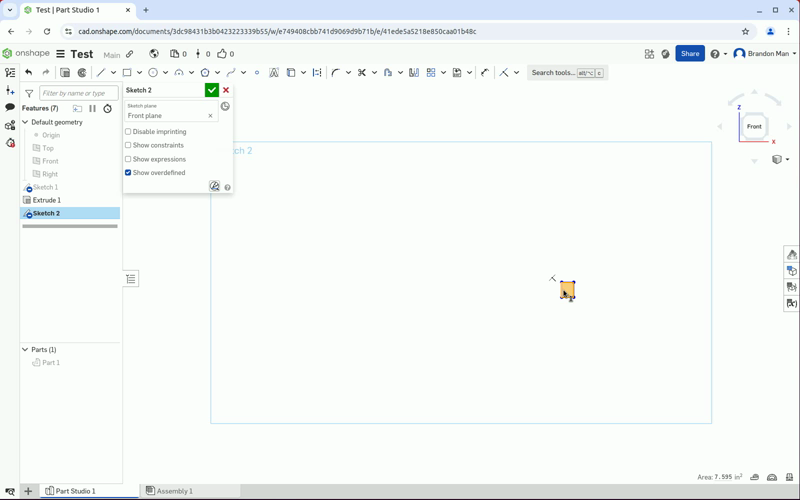
mouse_move(73, 352)
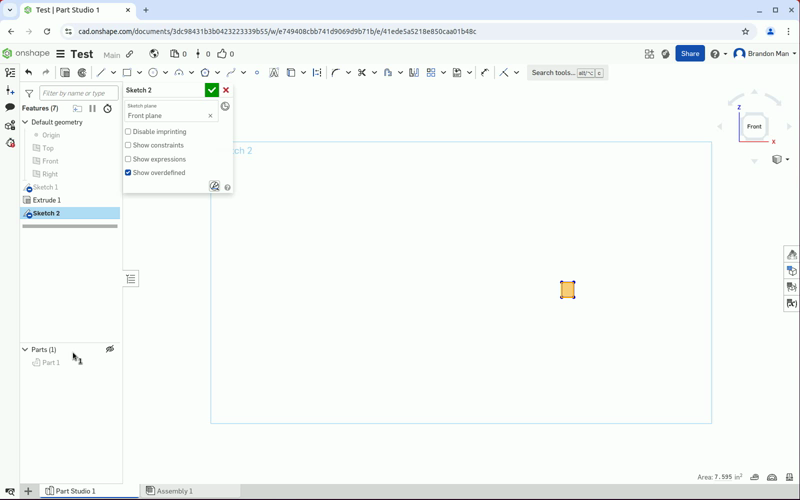
key(shift+y)
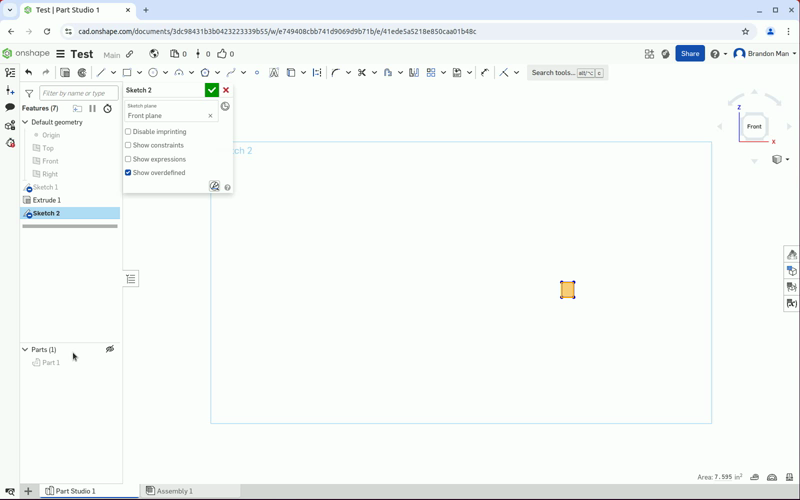
key(shift+e)
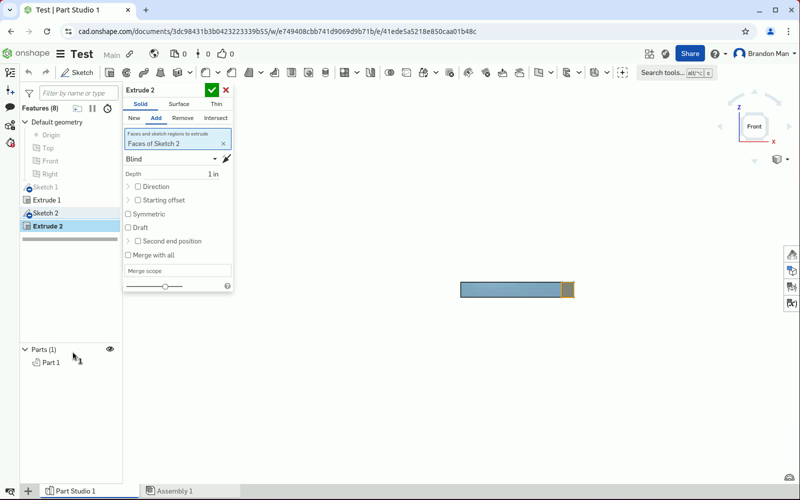
mouse_move(143, 106)
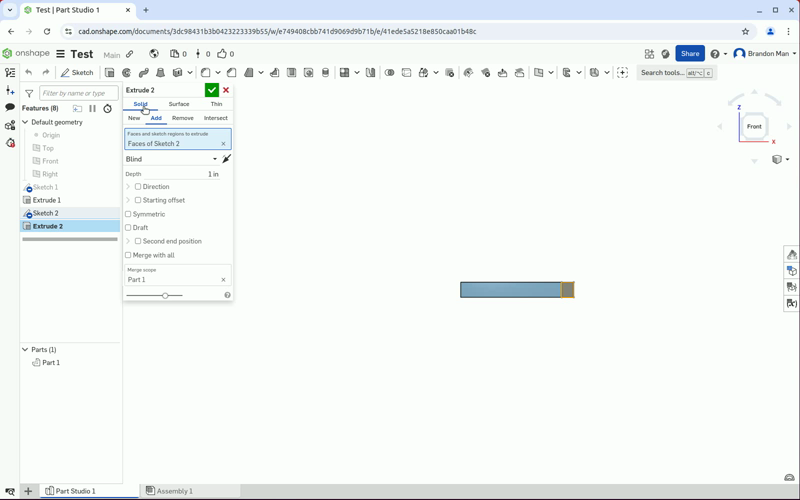
click(143, 106)
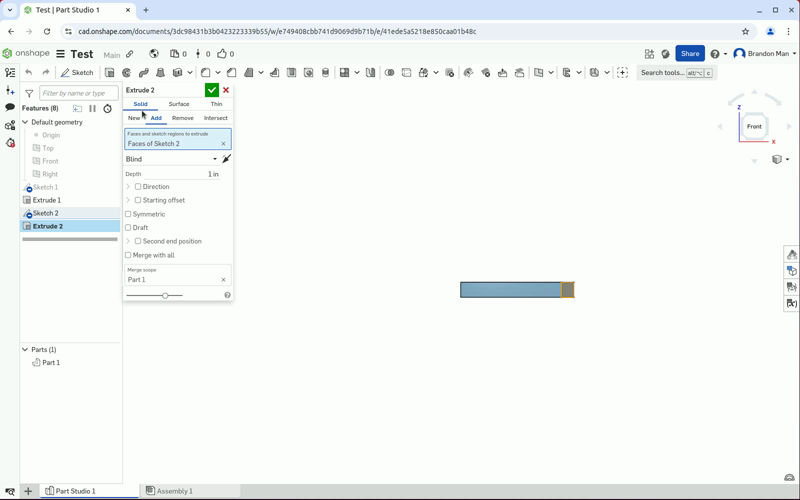
mouse_move(137, 120)
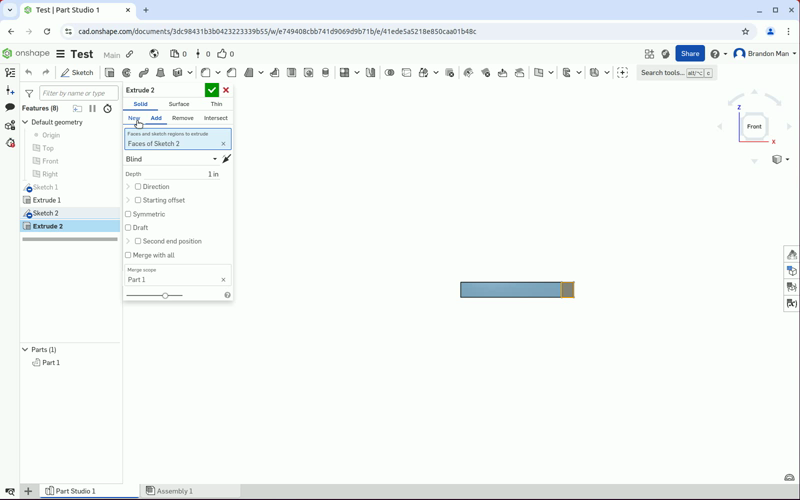
click(137, 120)
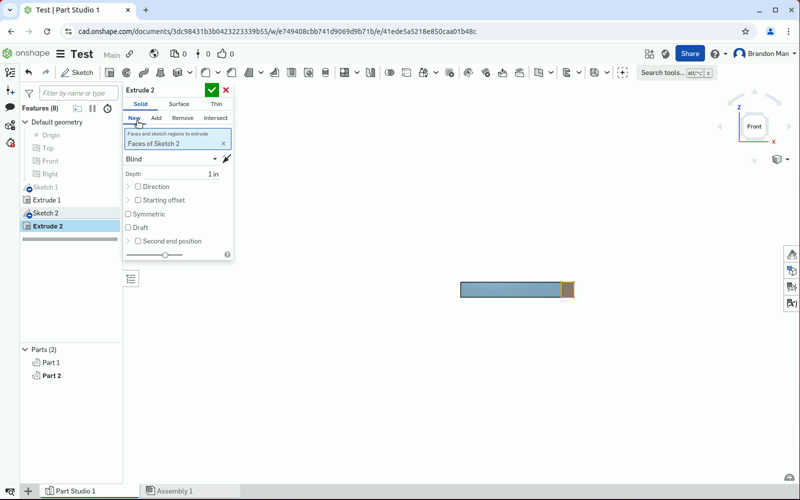
key(tab, 4)
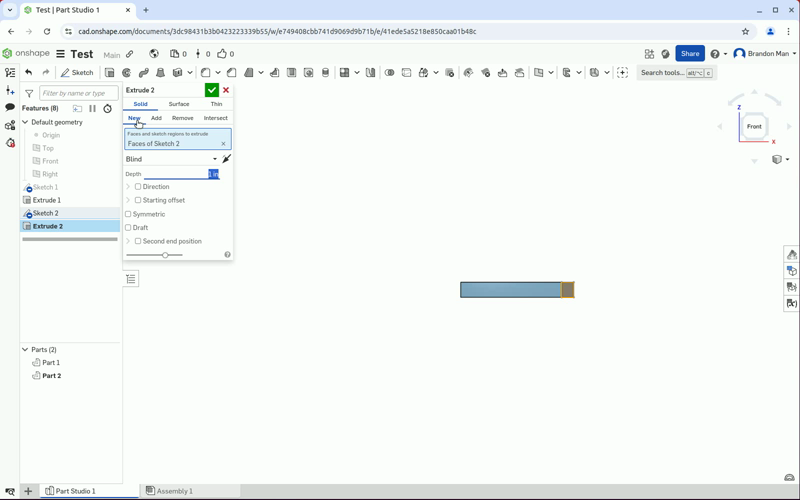
text(5.778)
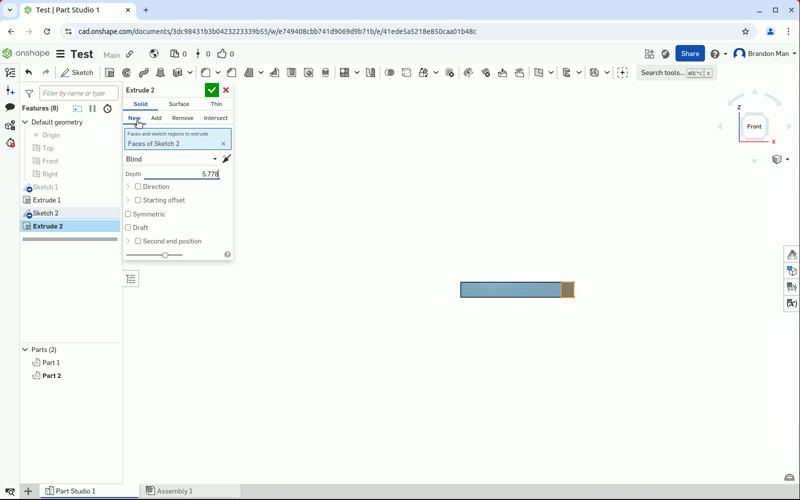
key(tab, 3)
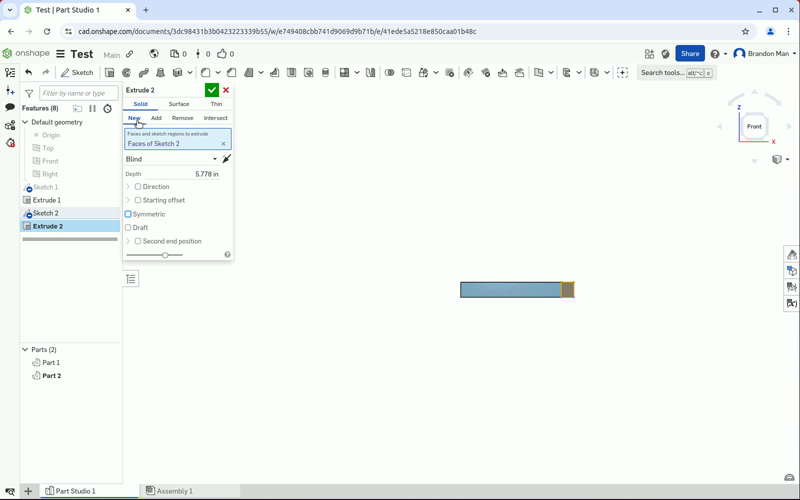
key(space)
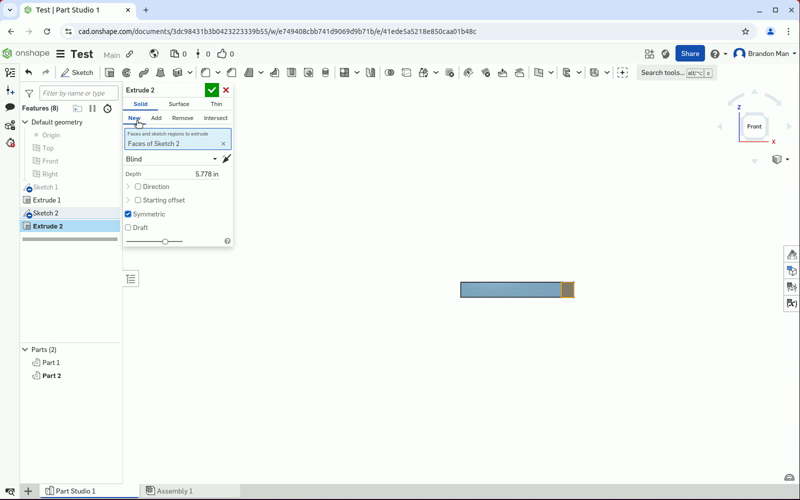
key(enter)
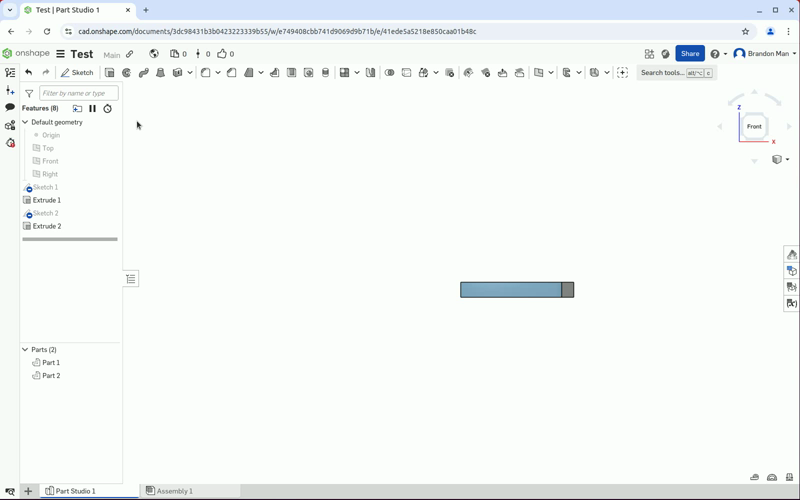
key(shift+h)
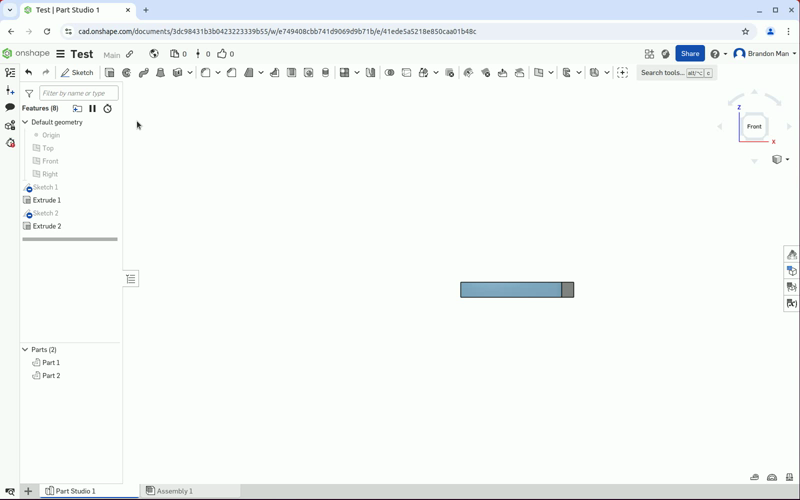
key(shift+h)
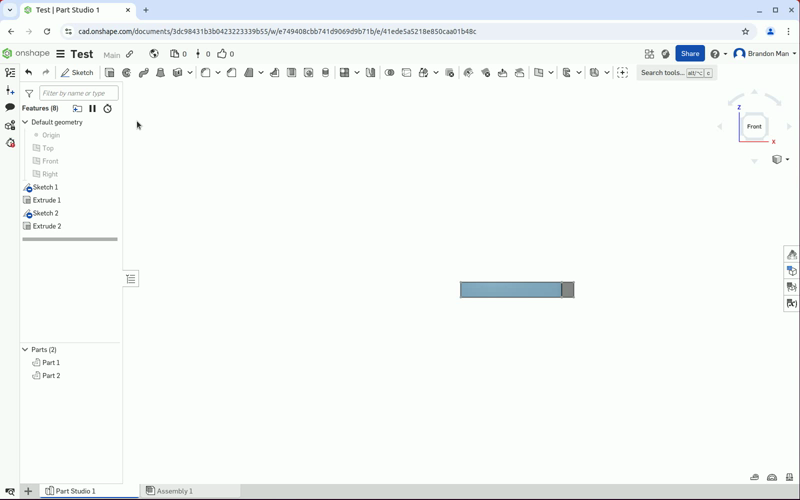
key(shift+7)
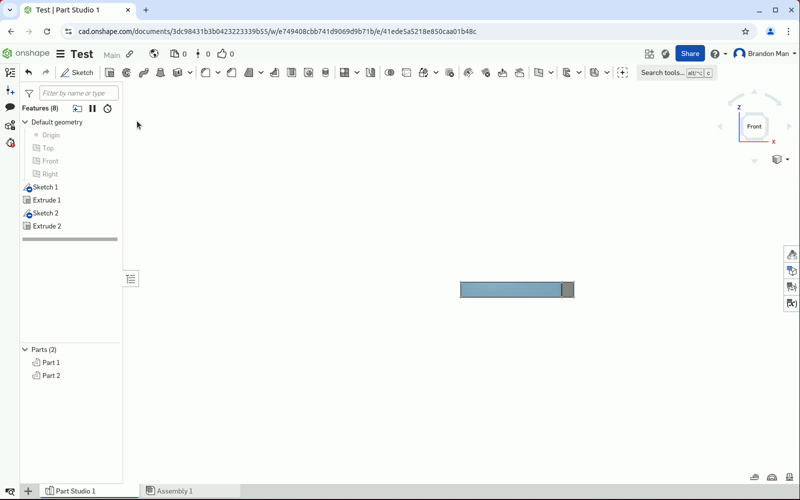
key(left, 2)
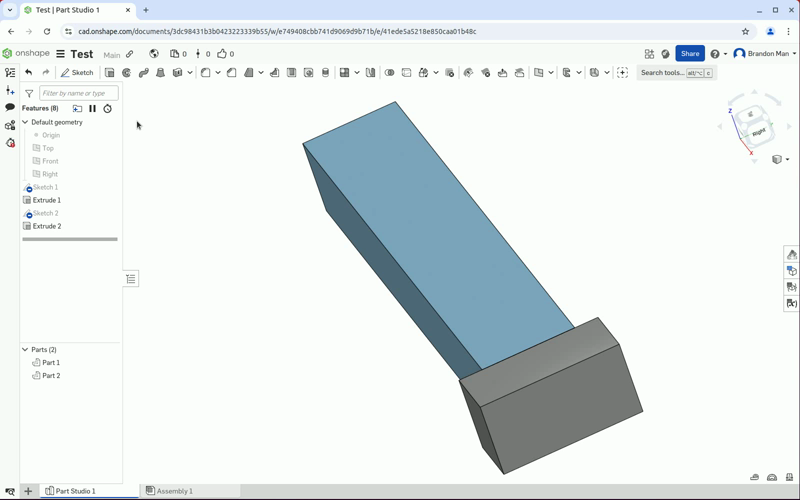
key(down, 2)
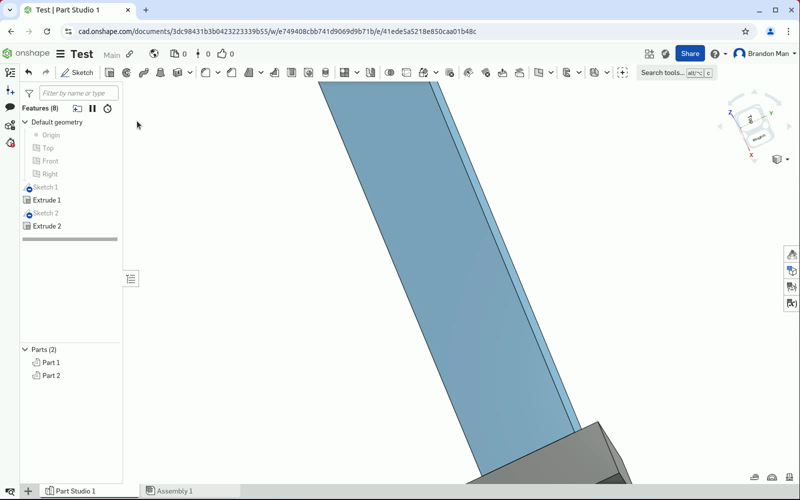
key(up, 2)
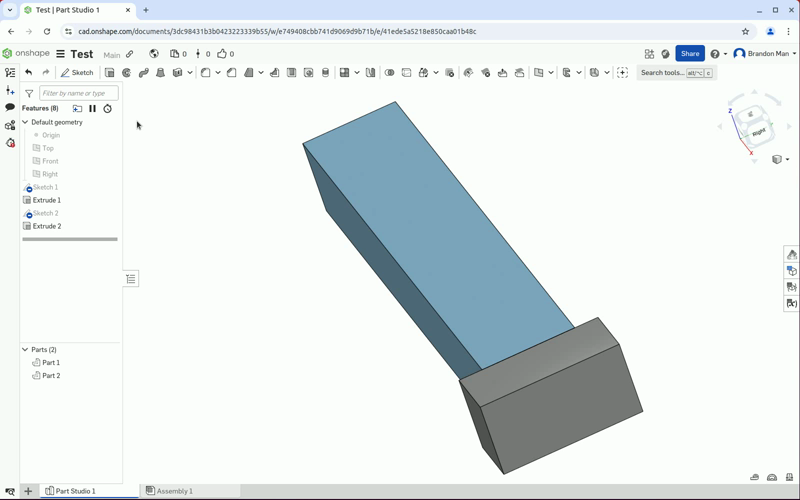
key(right, 2)
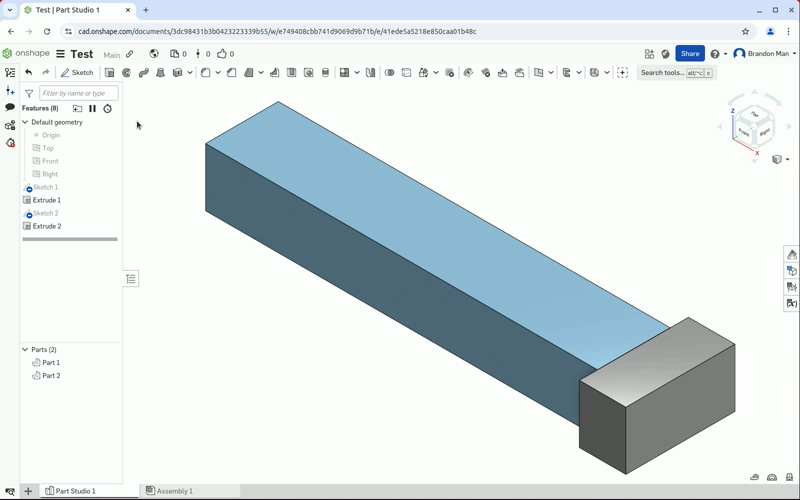
mouse_move(73, 189)
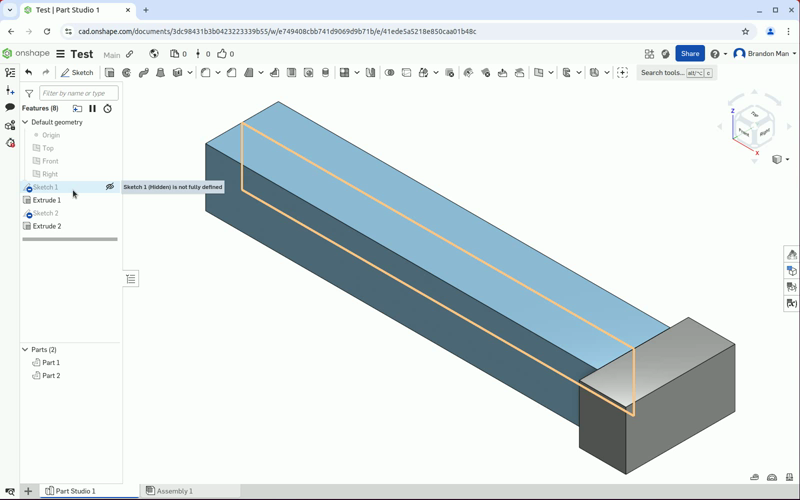
click(73, 189)